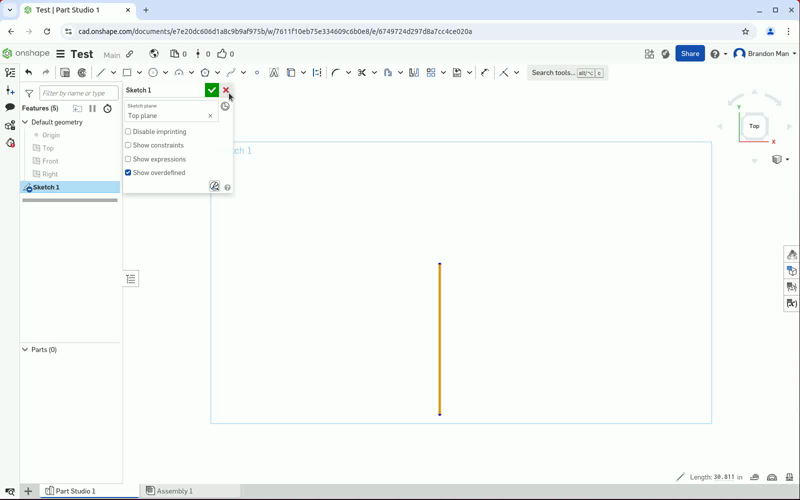
key(shift+h)
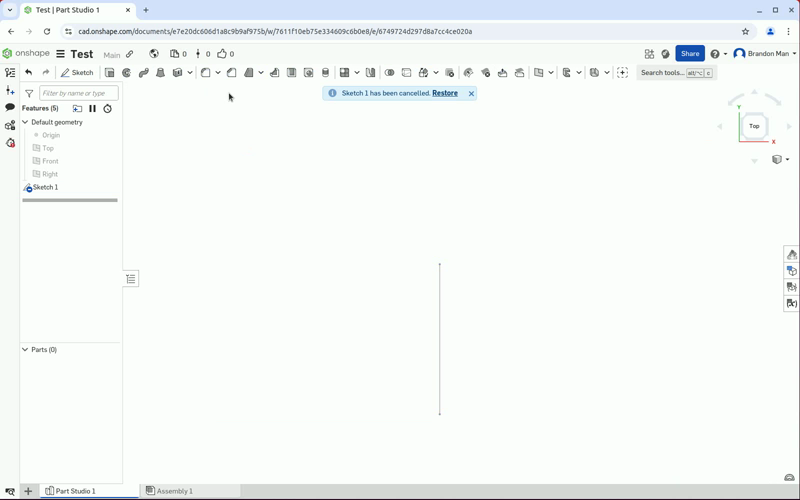
key(shift+s)
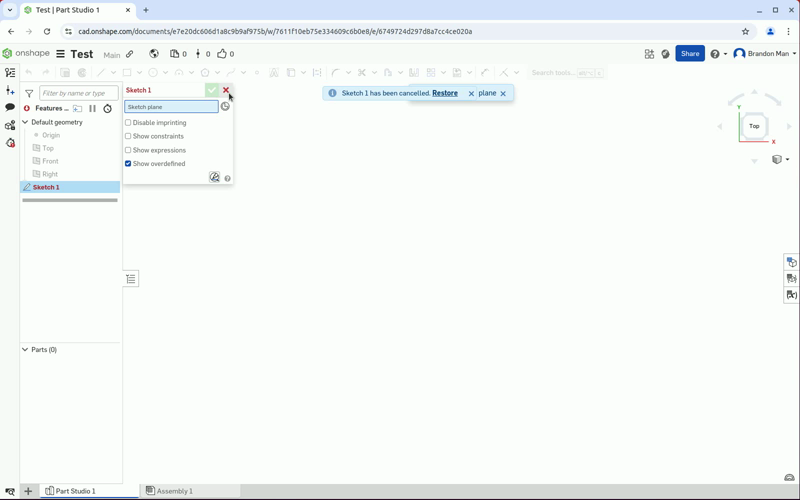
mouse_move(73, 150)
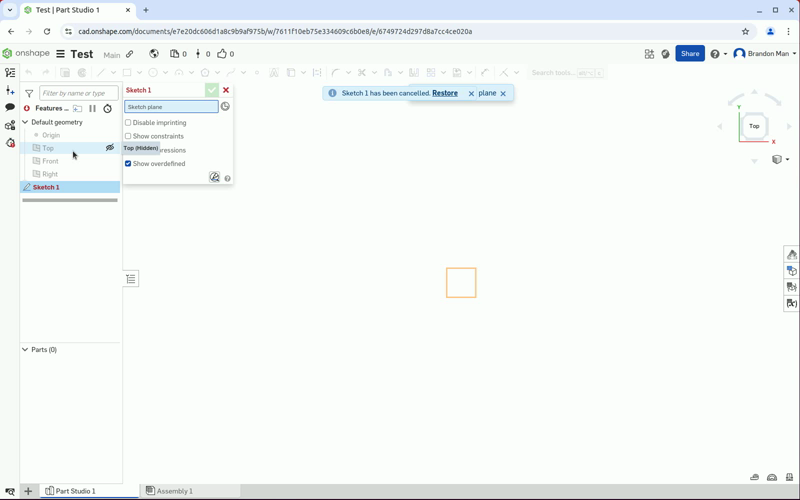
click(73, 150)
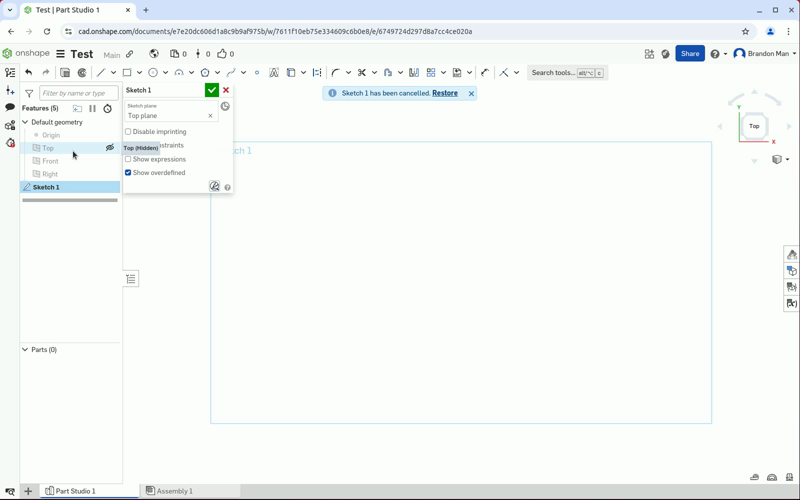
mouse_move(73, 352)
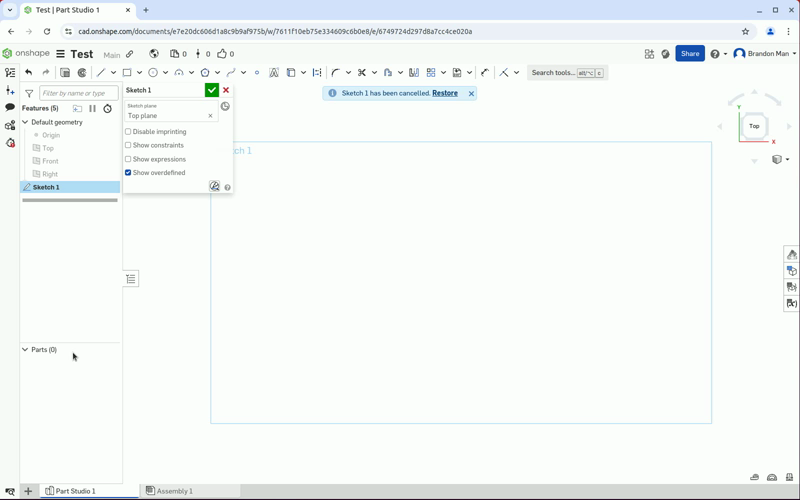
key(y)
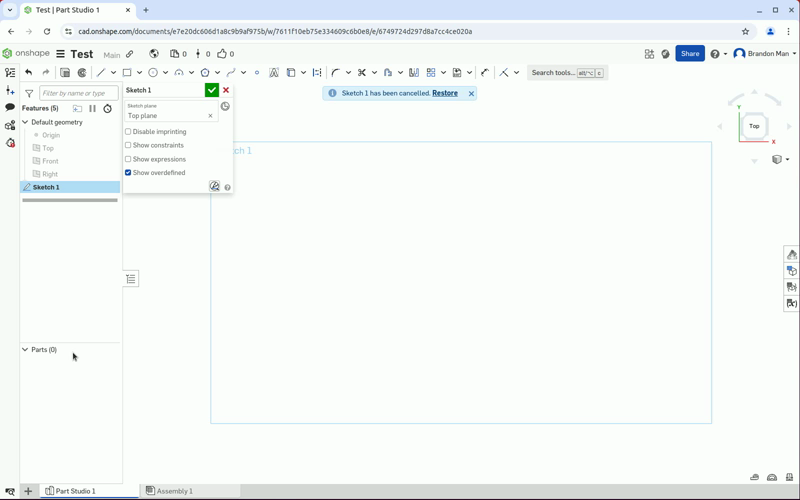
key(c)
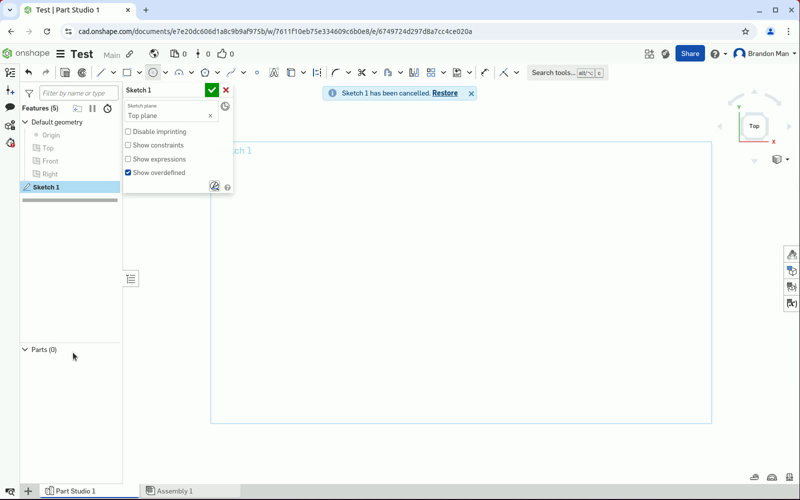
key_down(shift)
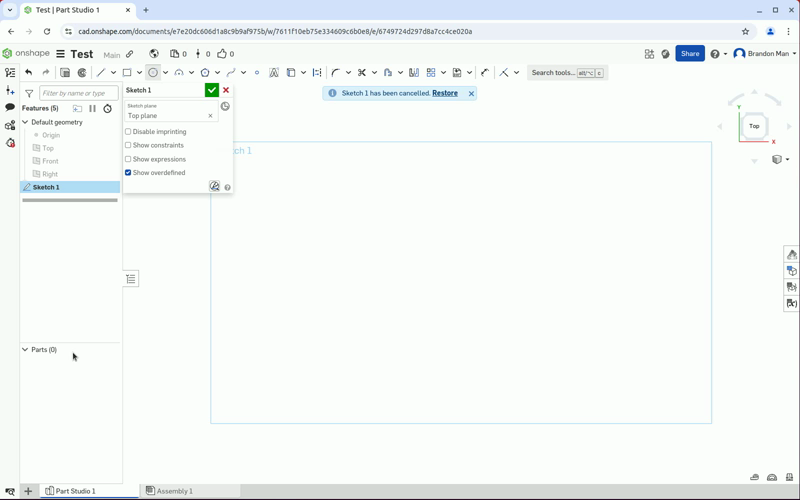
mouse_move(461, 282)
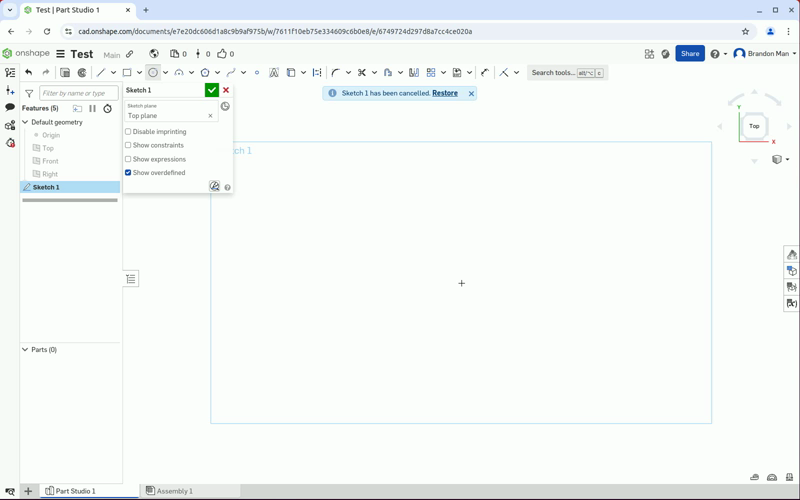
click(461, 282)
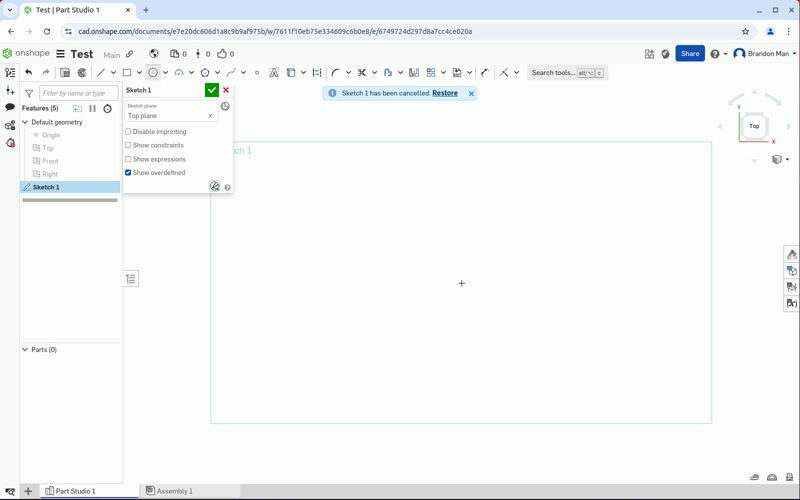
key_up(shift)
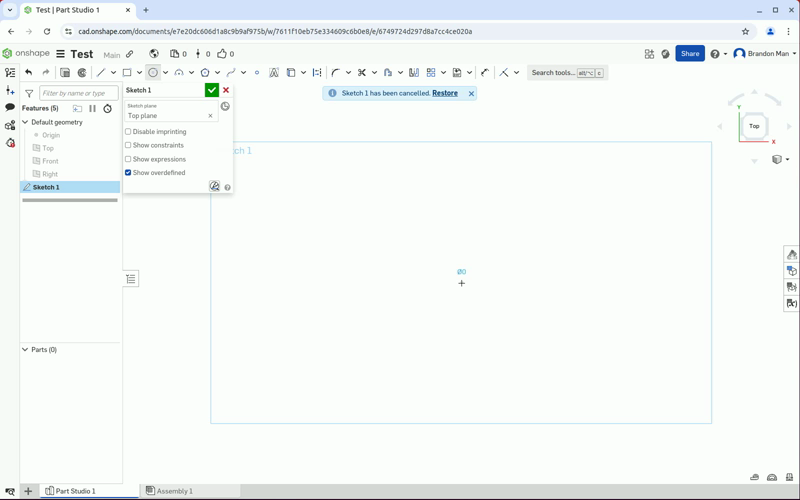
mouse_move(540, 282)
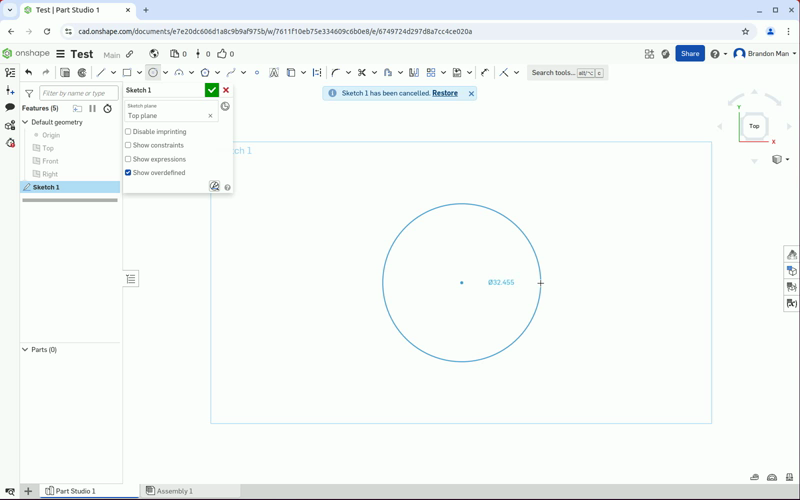
click(540, 282)
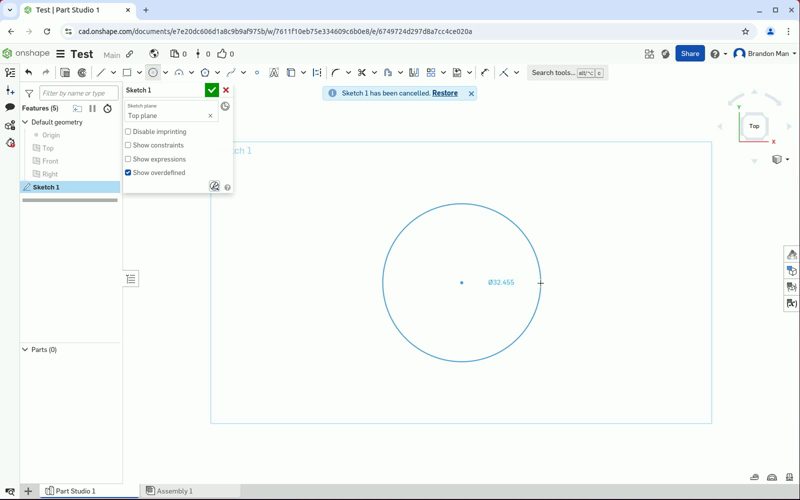
key(esc)
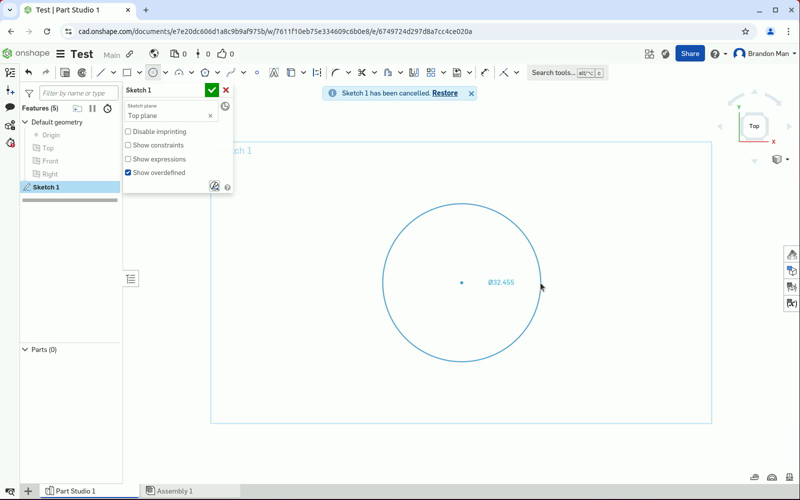
mouse_move(498, 243)
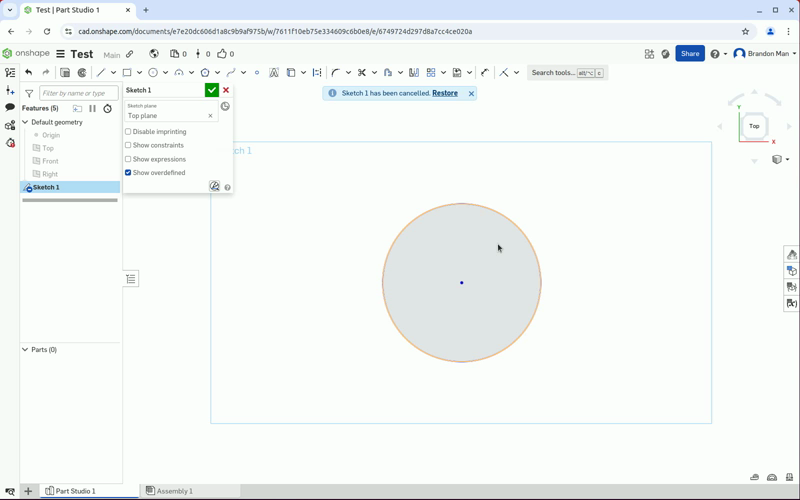
click(498, 243)
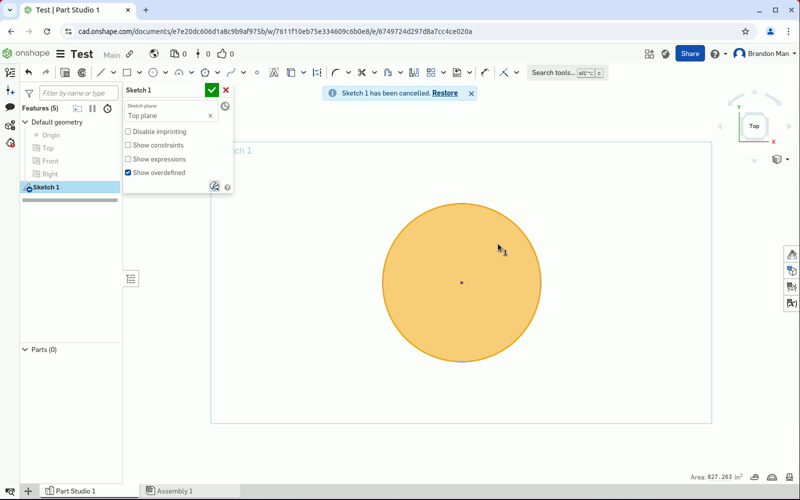
mouse_move(73, 352)
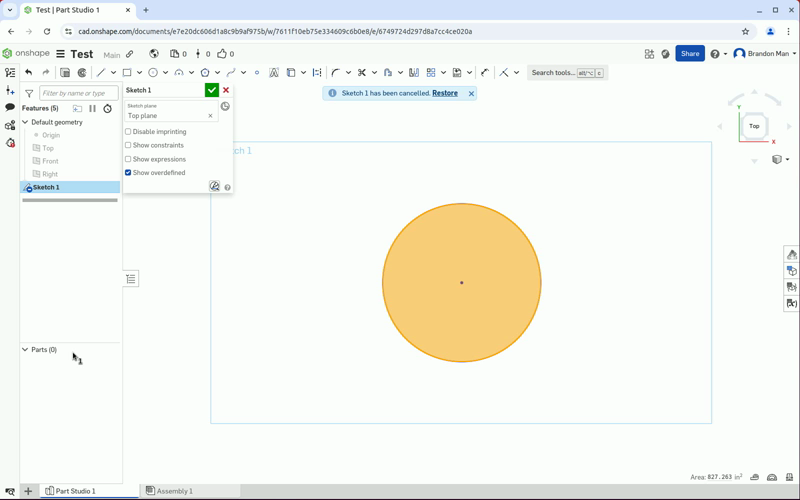
key(shift+y)
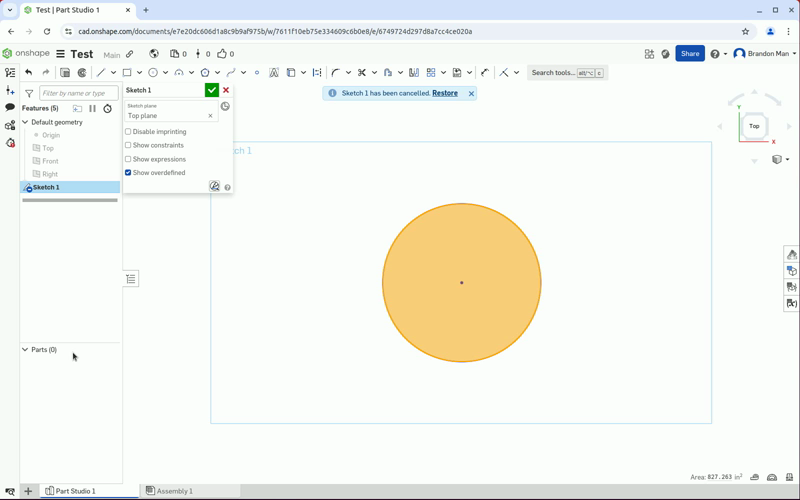
key(shift+e)
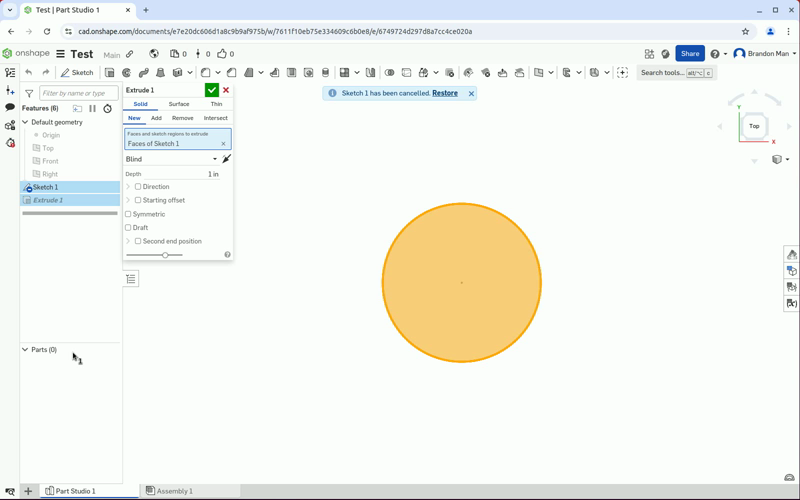
mouse_move(143, 106)
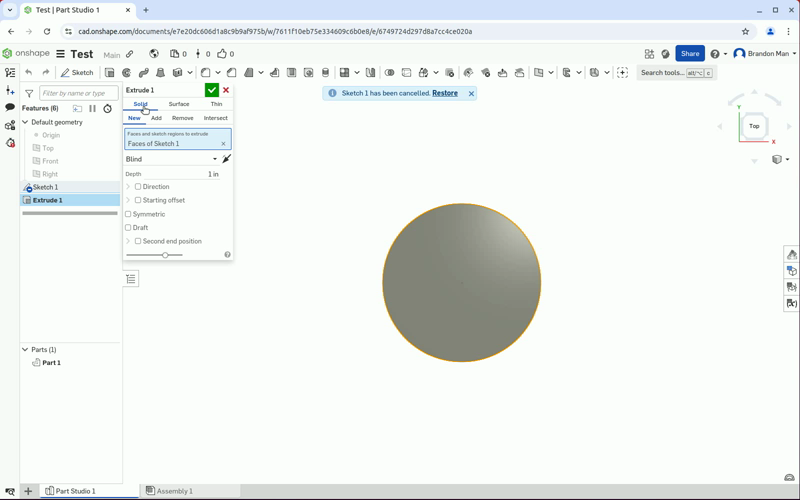
click(143, 106)
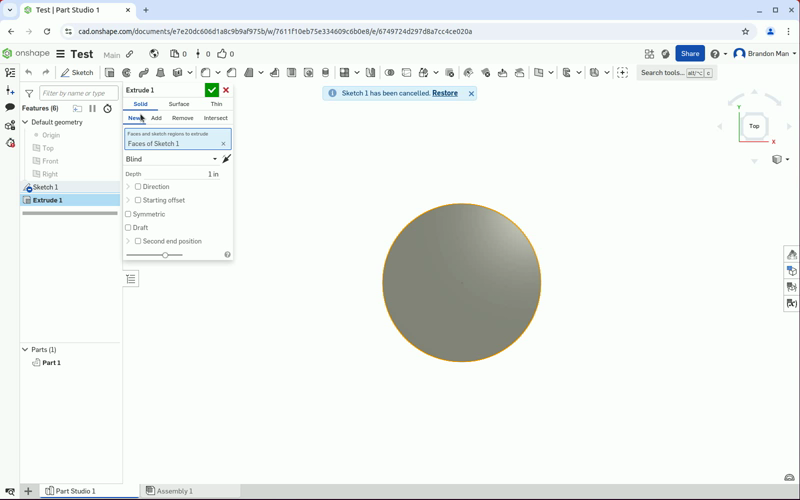
mouse_move(137, 120)
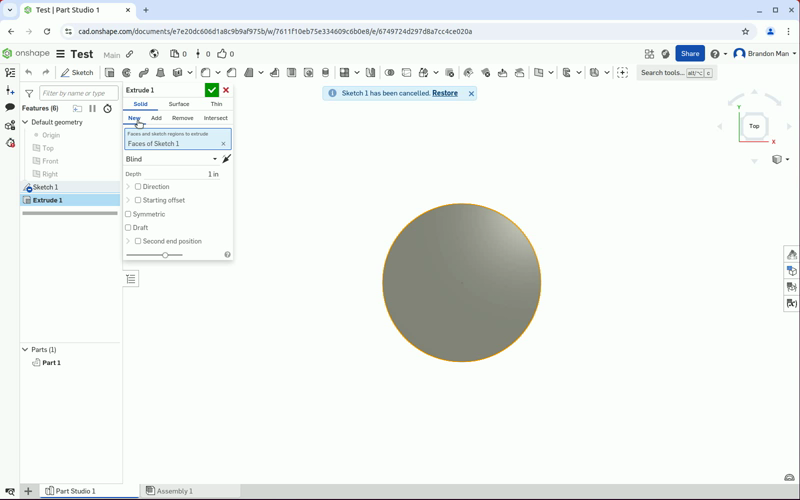
click(137, 120)
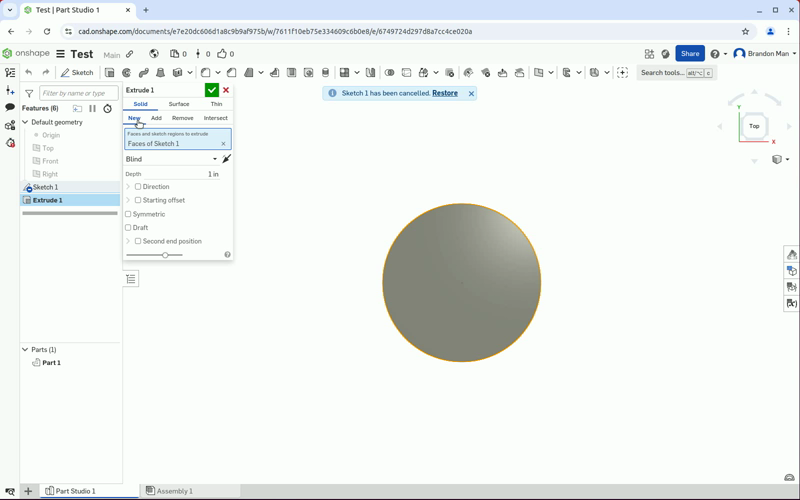
key(tab, 4)
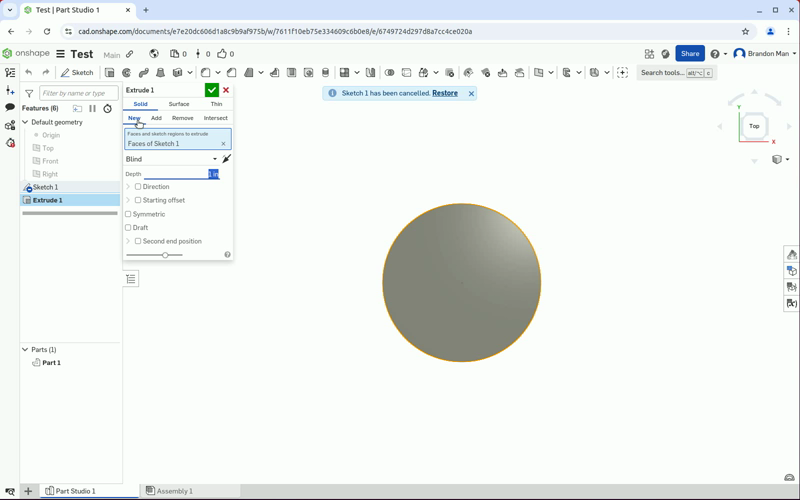
text(2.166)
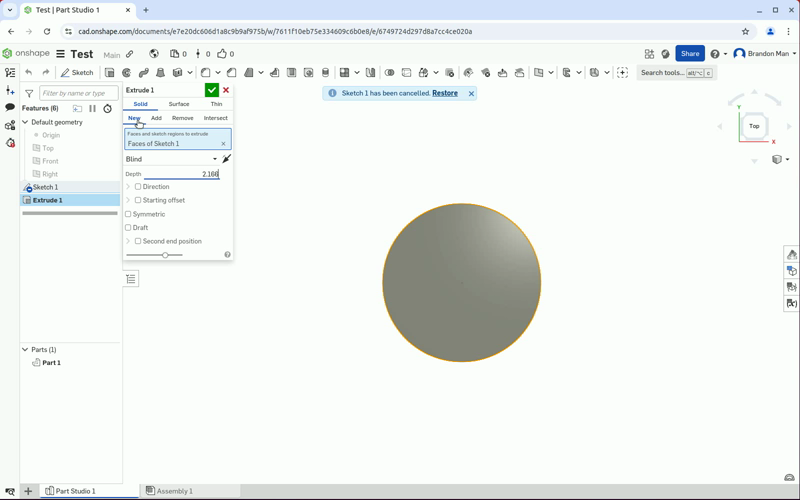
key(enter)
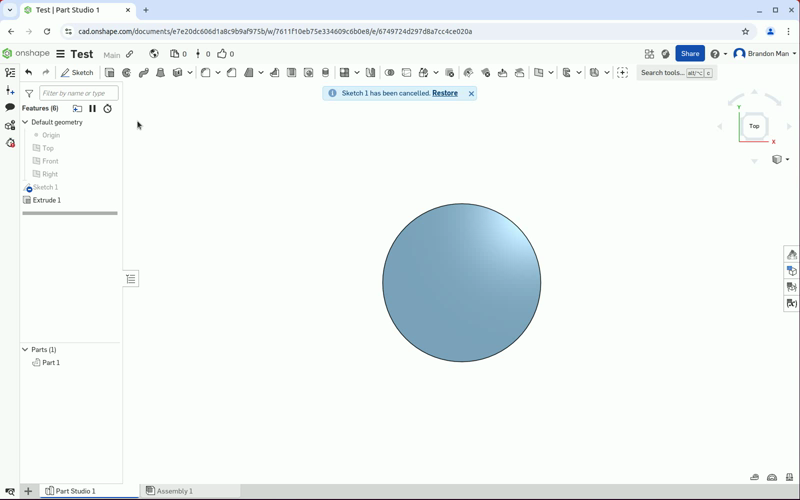
key(shift+h)
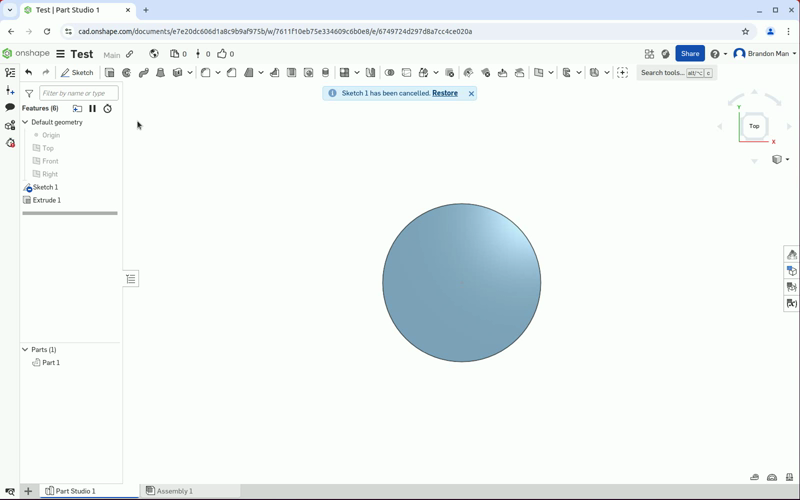
key(shift+h)
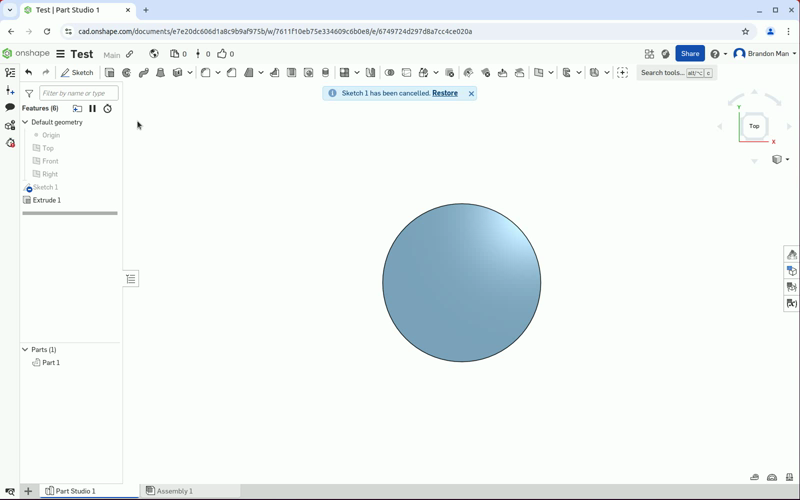
mouse_move(73, 189)
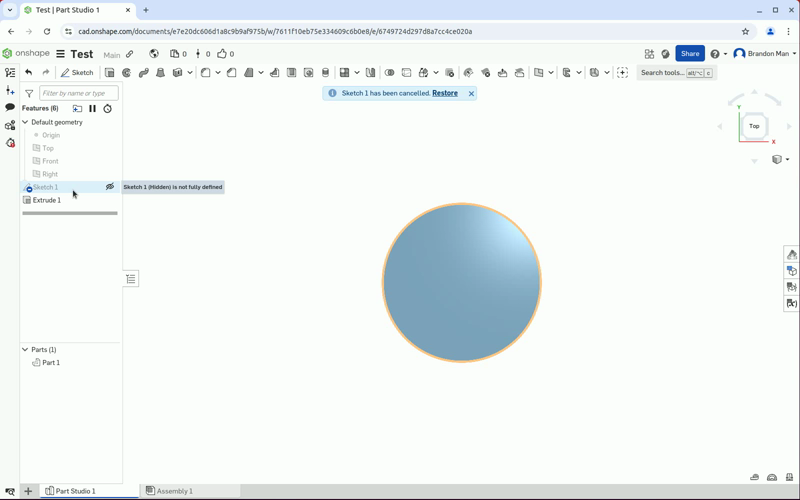
click(73, 189)
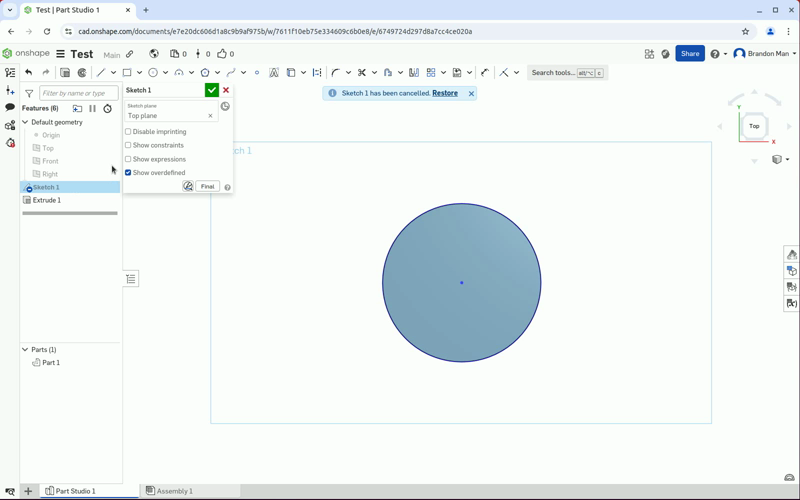
mouse_move(229, 92)
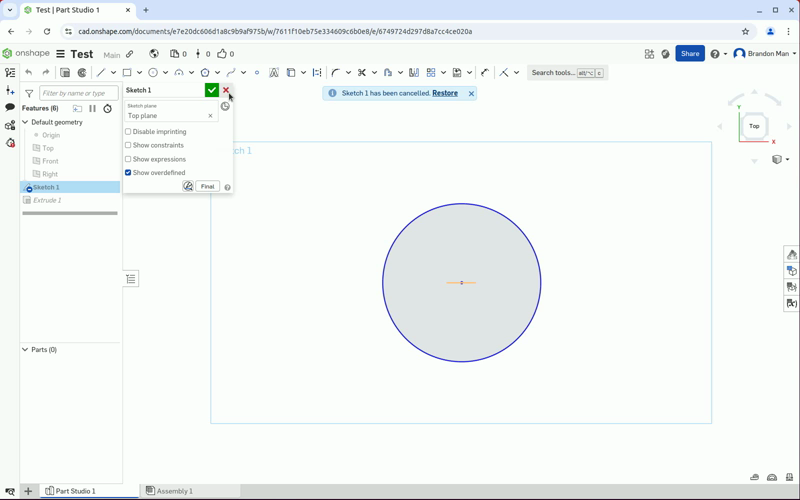
click(229, 92)
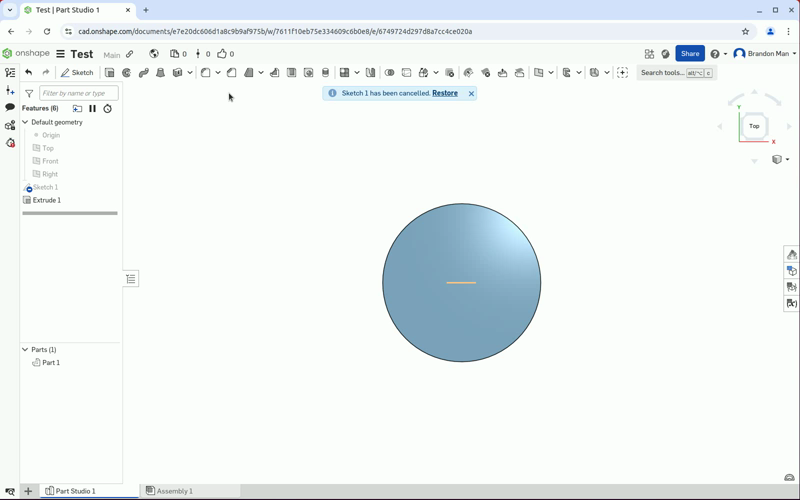
mouse_move(541, 75)
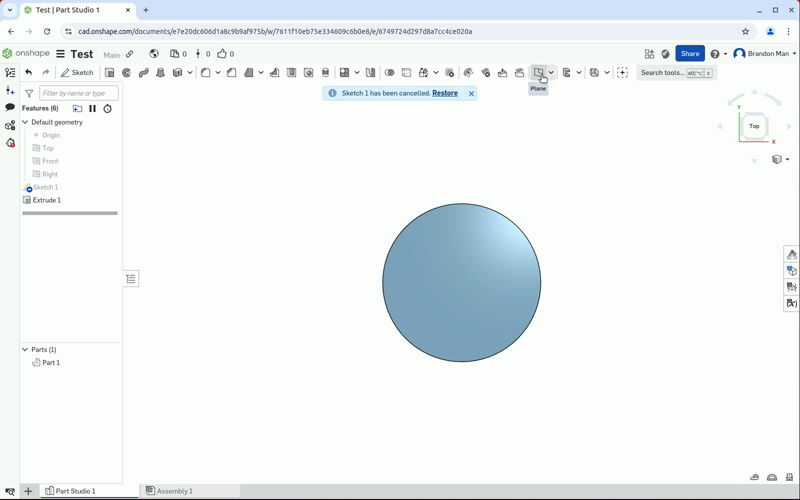
click(541, 75)
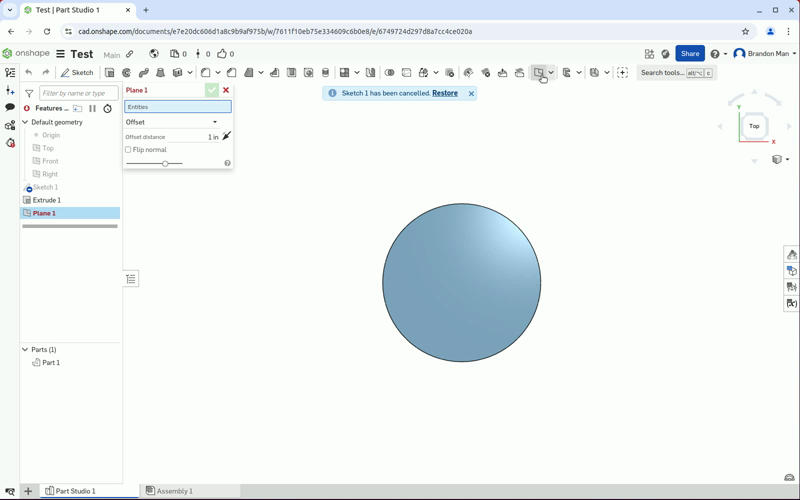
mouse_move(73, 150)
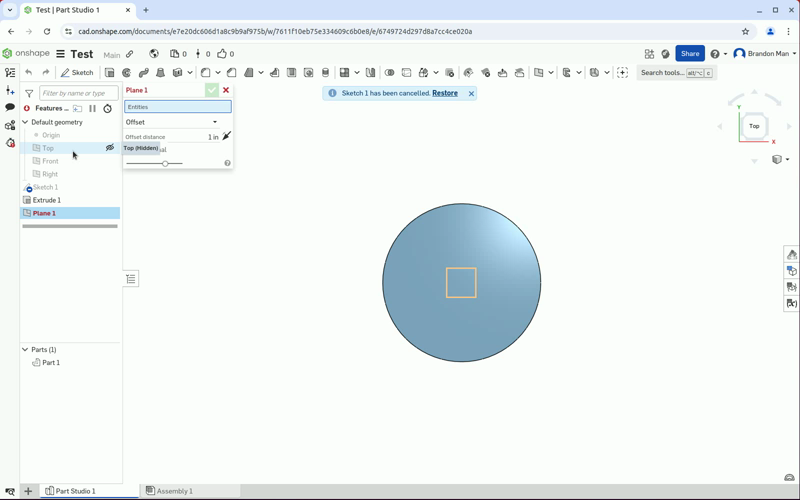
click(73, 150)
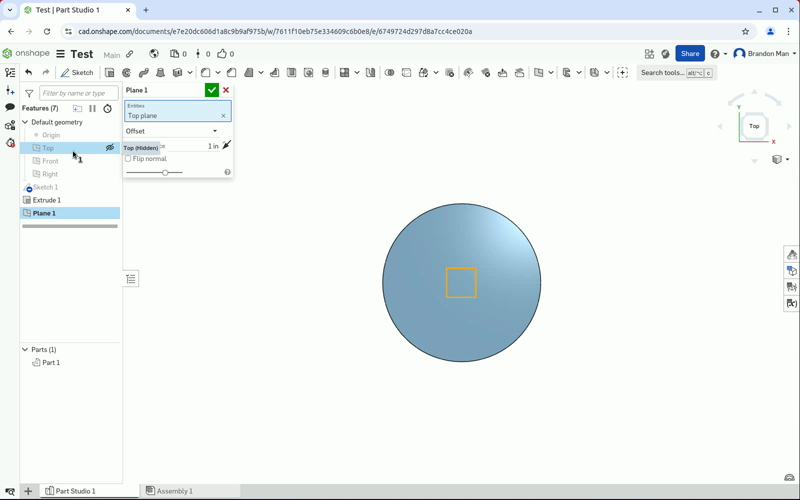
key(tab, 2)
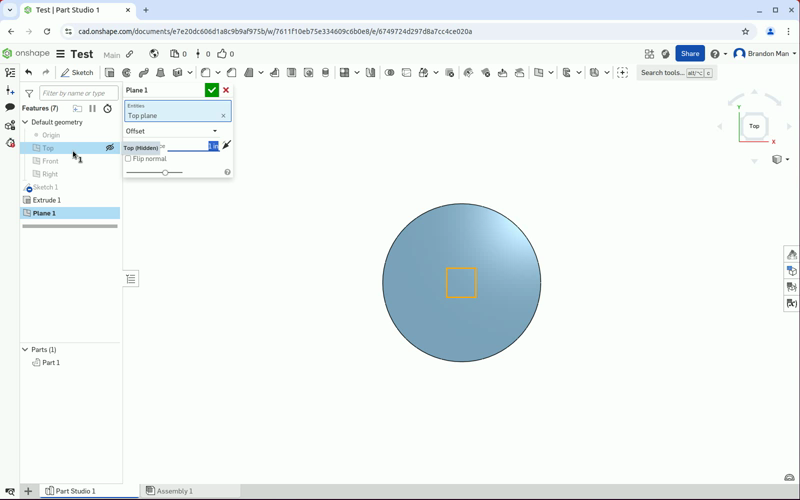
text(2.157)
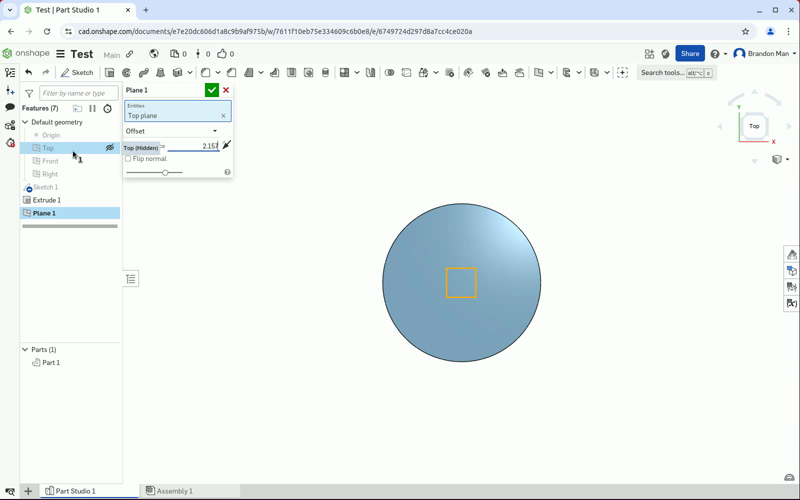
key(enter, 2)
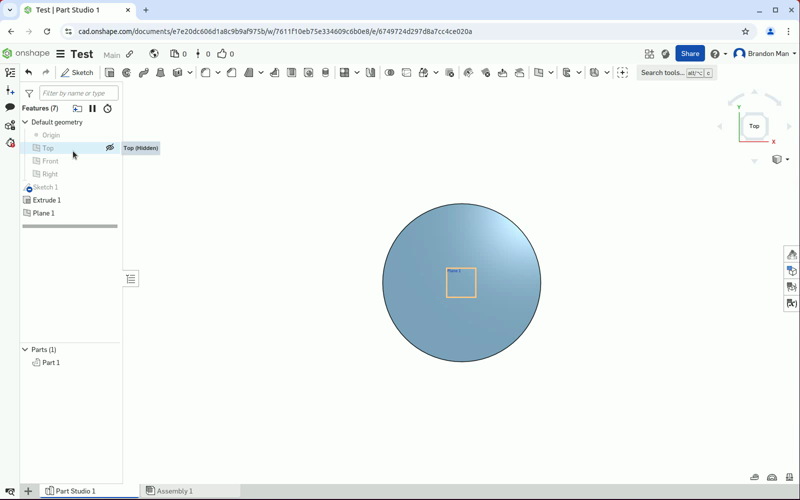
key(shift+s)
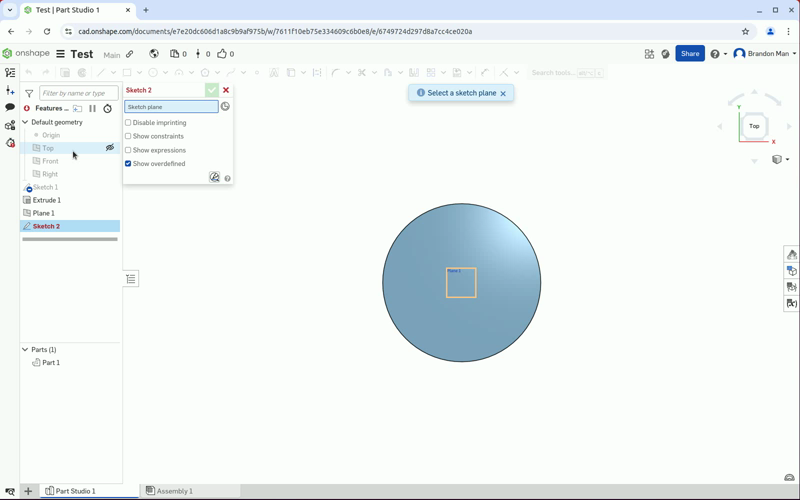
mouse_move(73, 215)
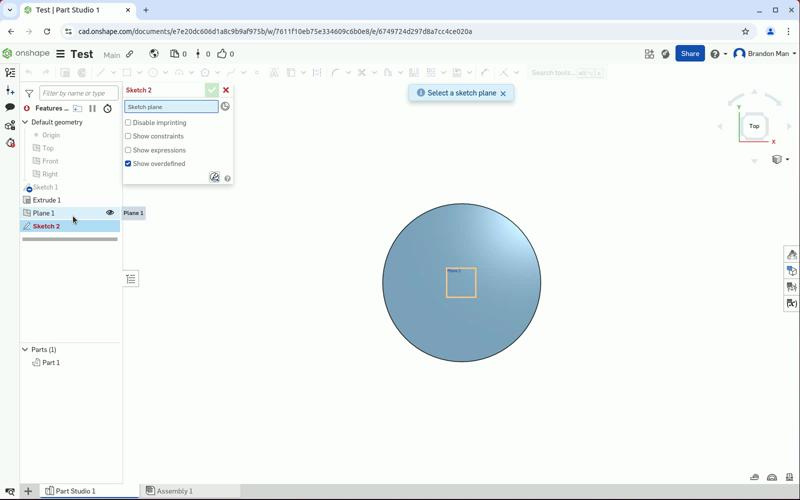
click(73, 215)
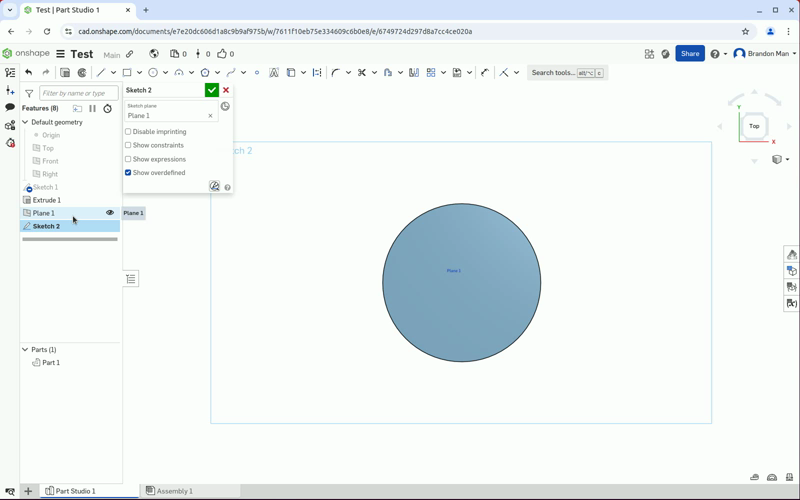
mouse_move(73, 352)
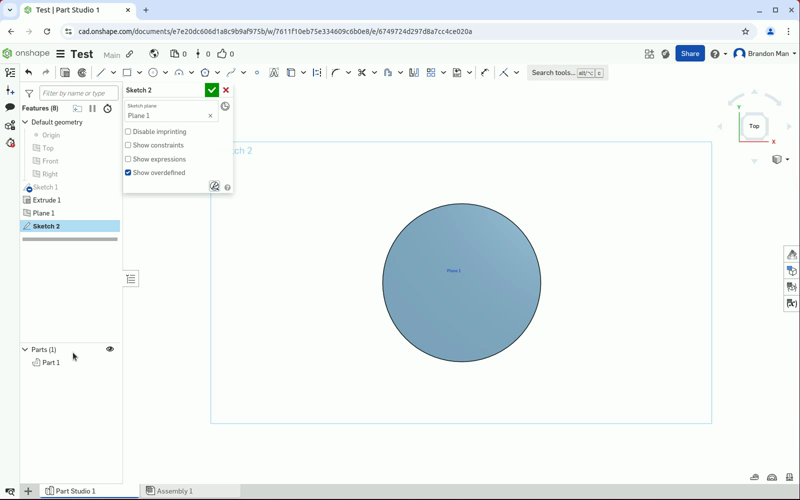
key(y)
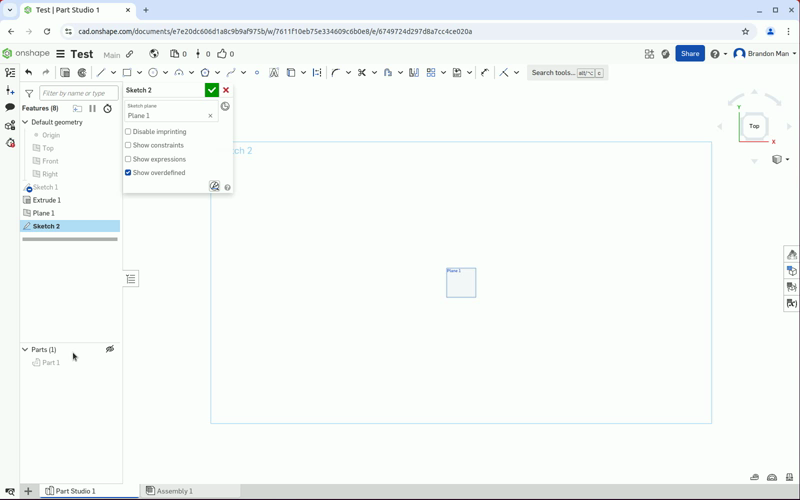
key(l)
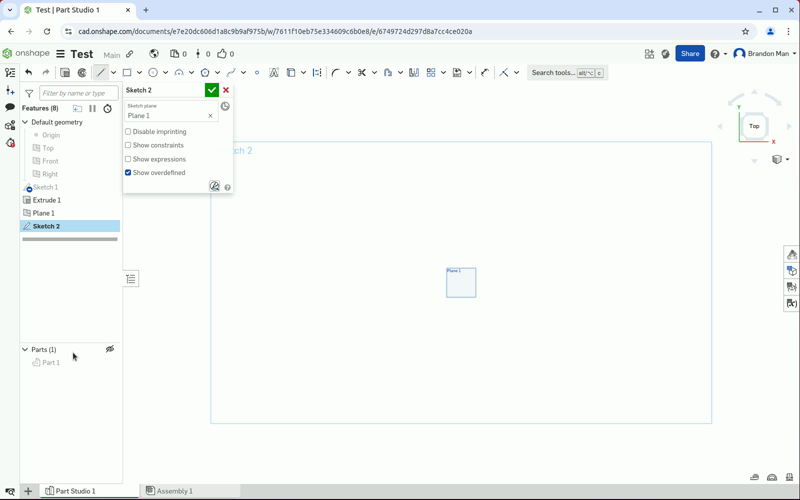
key_down(shift)
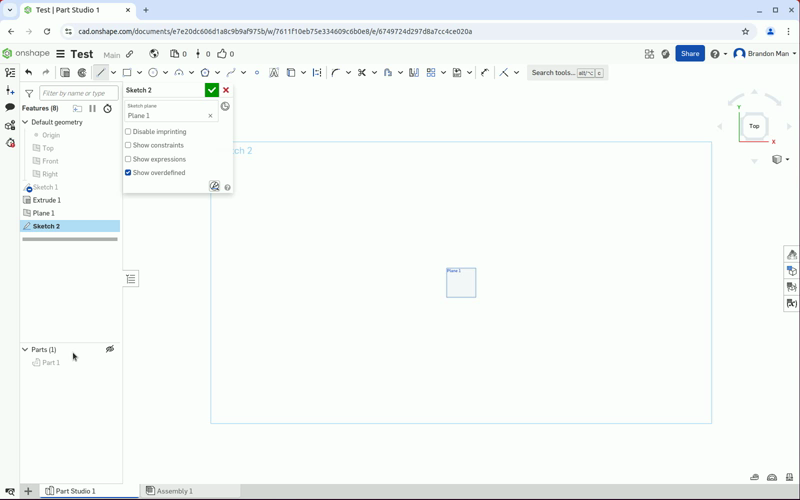
mouse_move(434, 308)
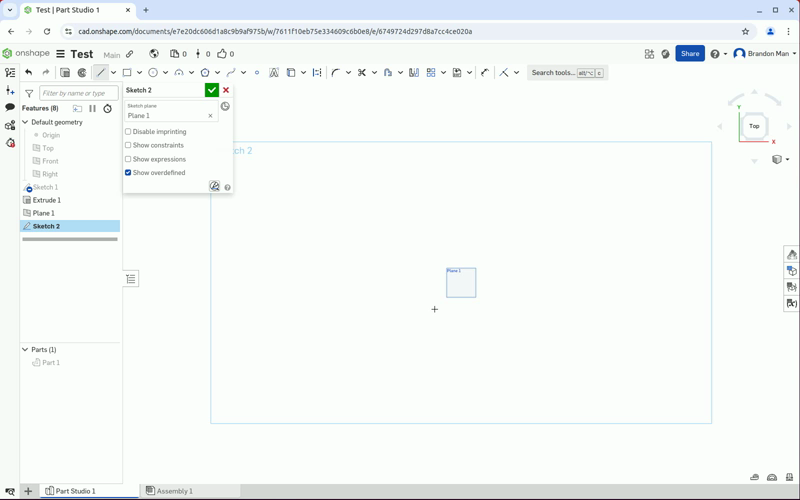
click(434, 308)
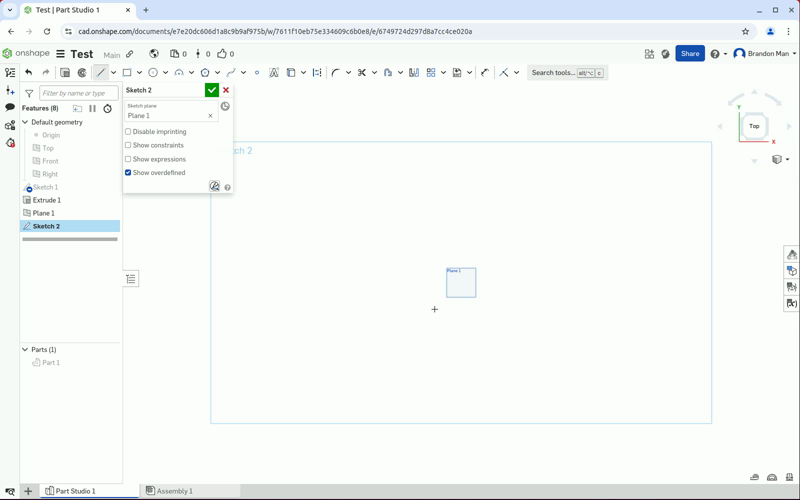
key_up(shift)
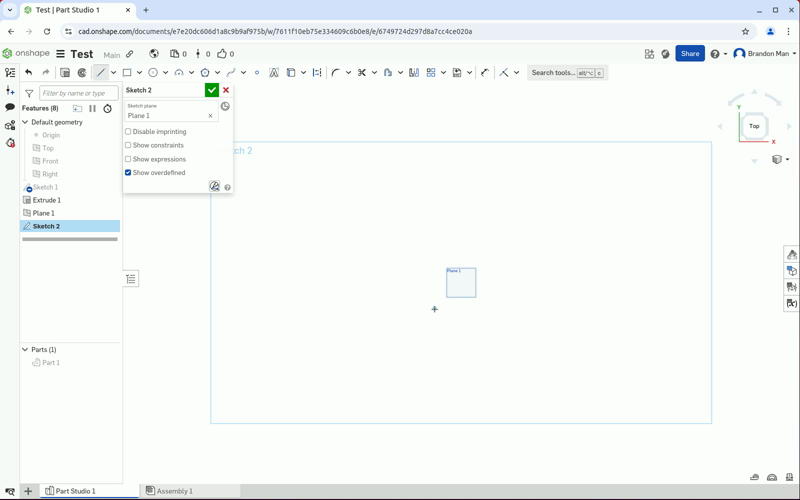
key_down(shift)
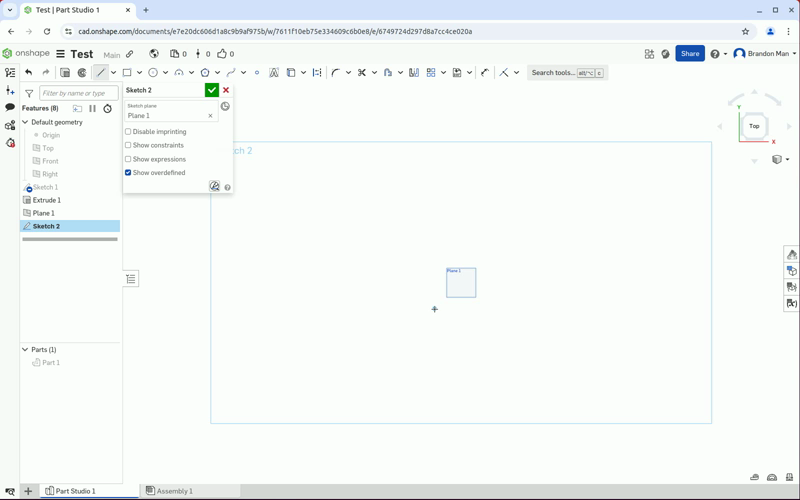
mouse_move(464, 308)
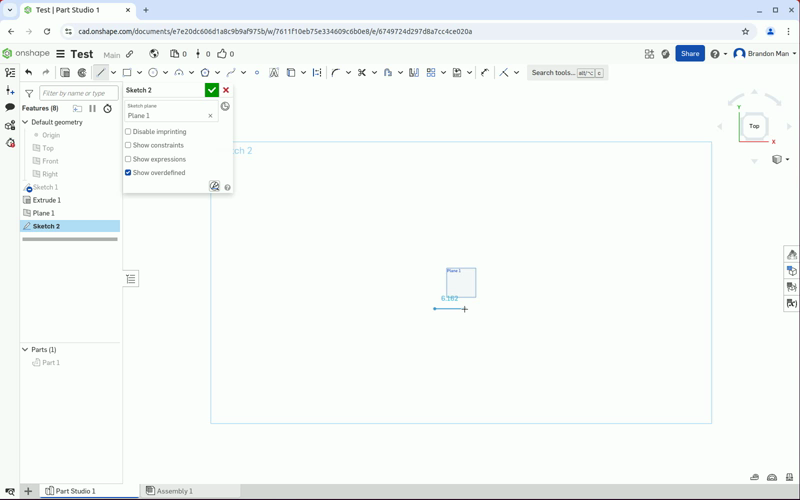
mouse_move(487, 308)
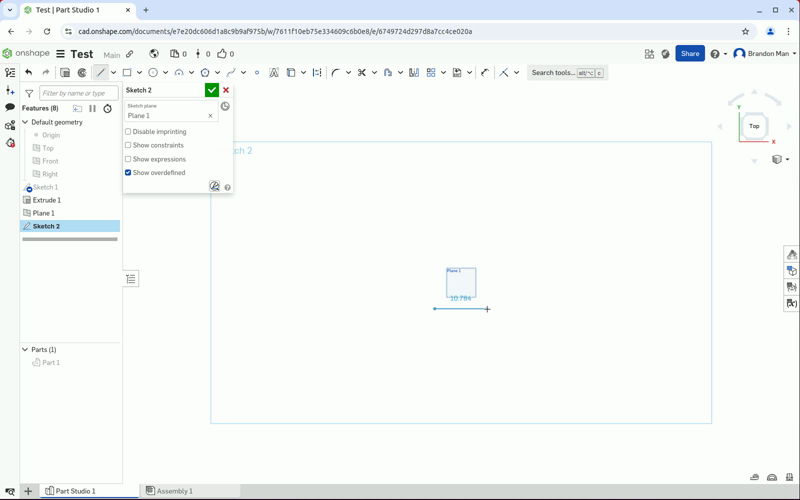
click(487, 308)
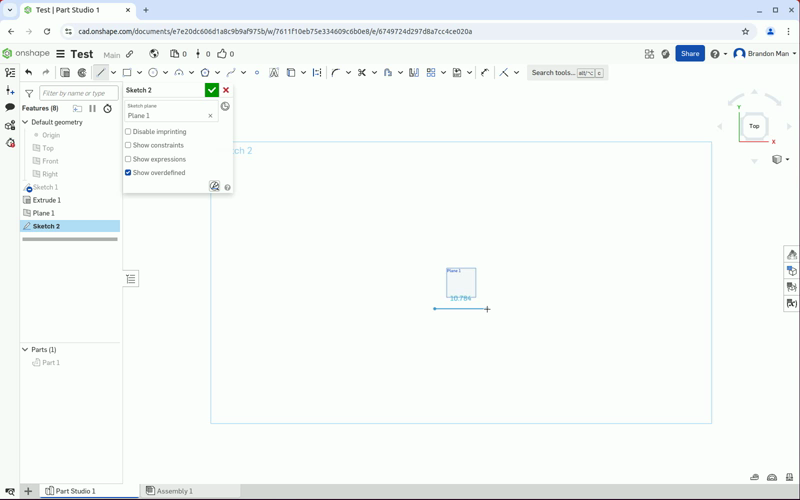
key_up(shift)
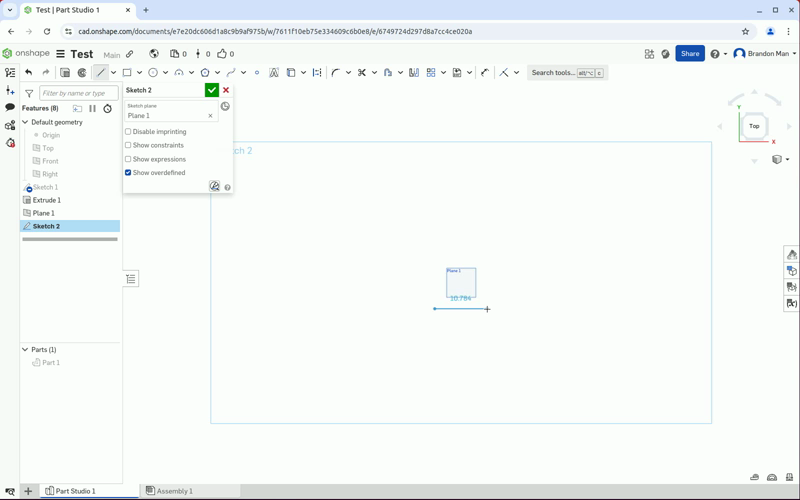
key_down(shift)
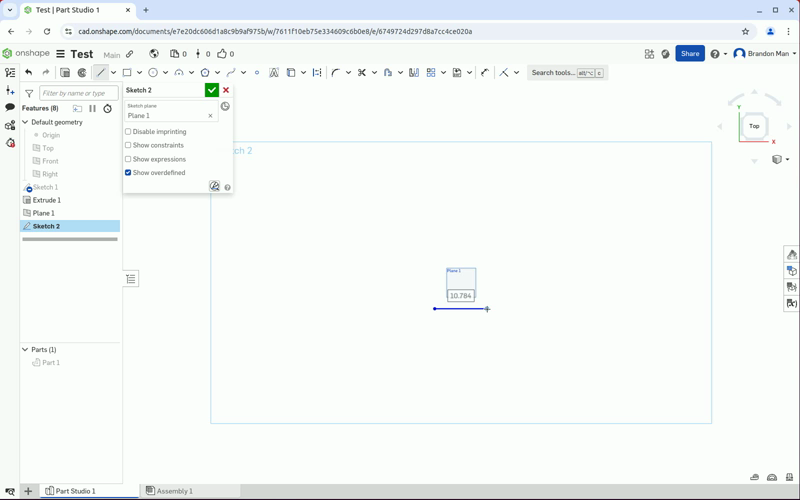
mouse_move(517, 308)
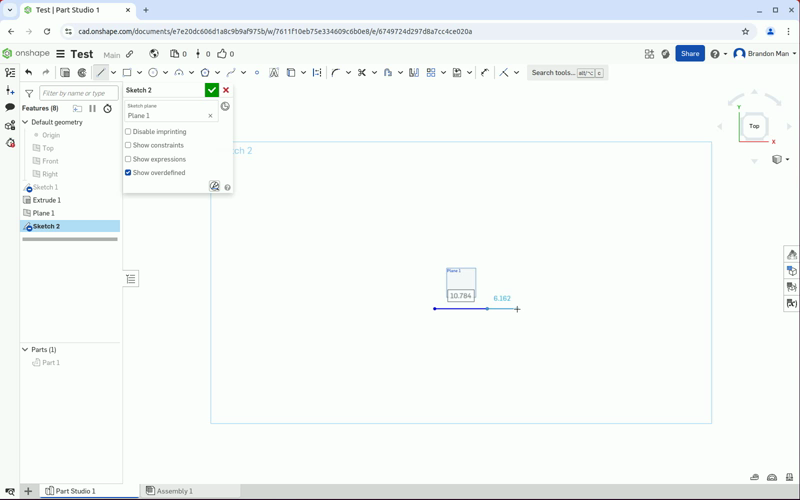
mouse_move(487, 256)
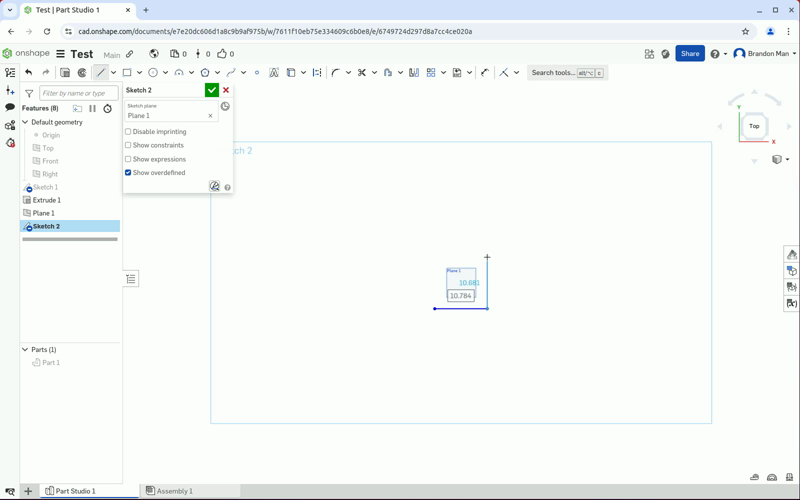
click(487, 256)
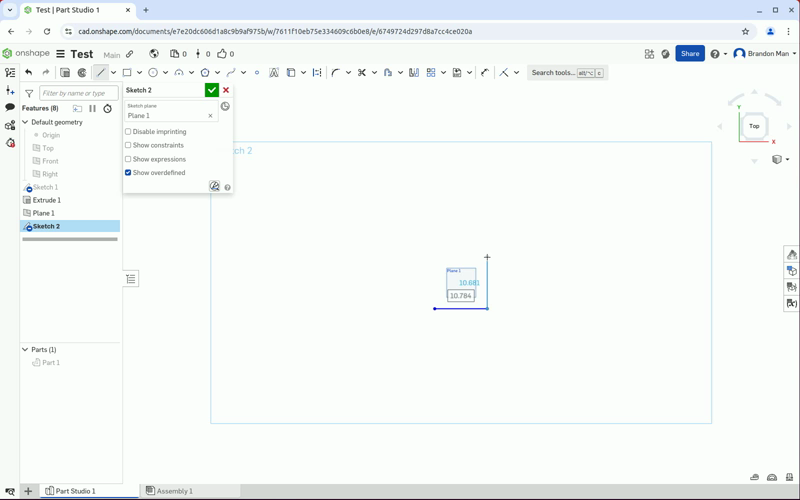
key_up(shift)
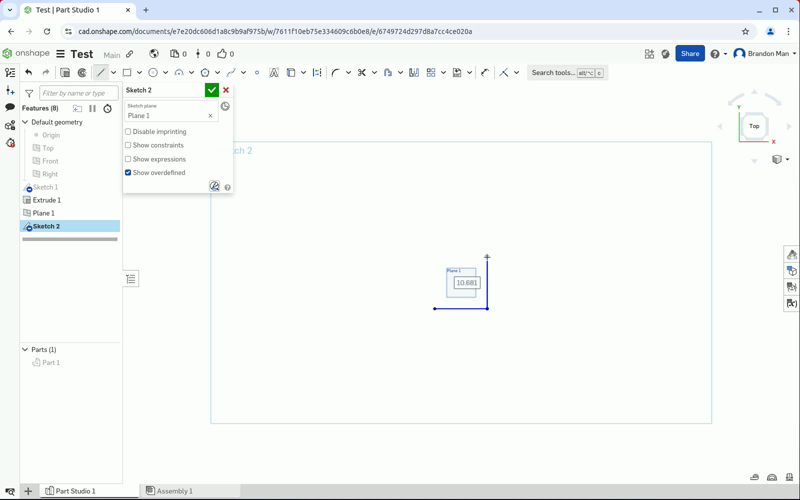
key_down(shift)
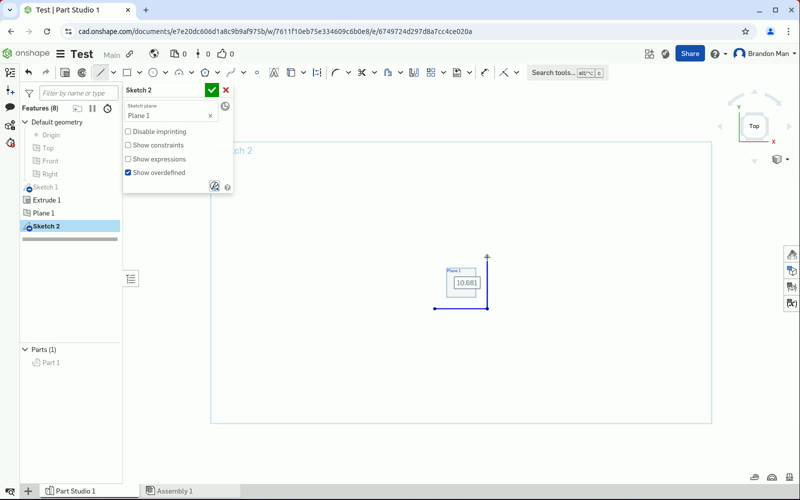
mouse_move(517, 256)
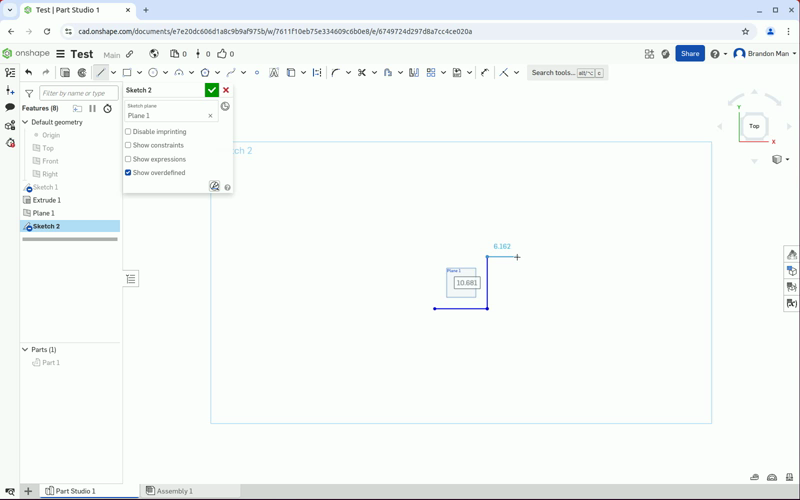
mouse_move(434, 256)
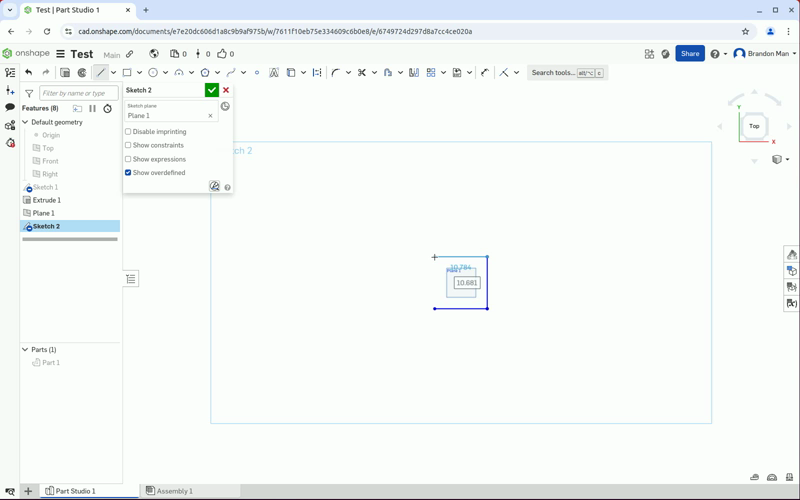
click(434, 256)
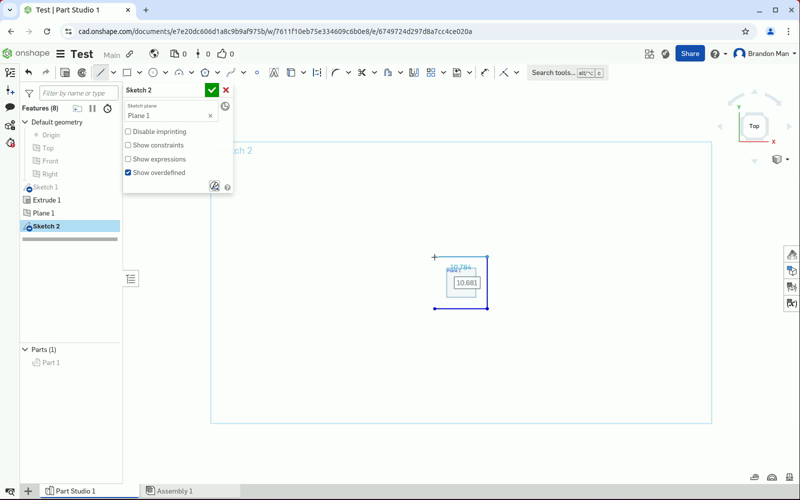
key_up(shift)
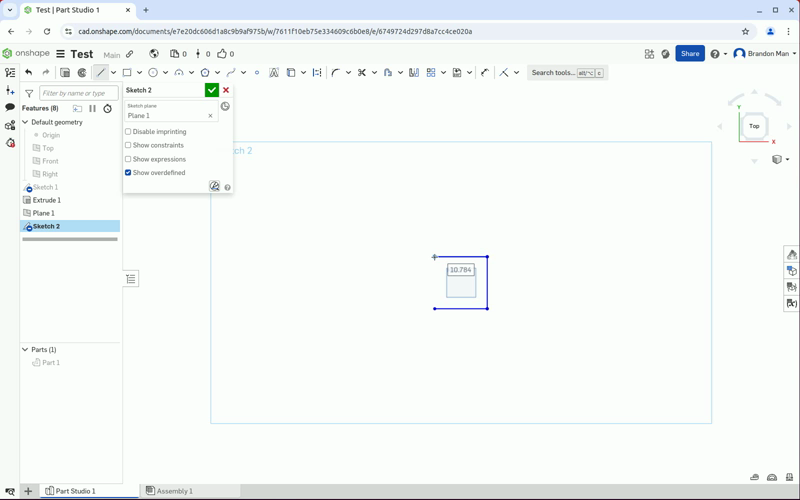
mouse_move(464, 256)
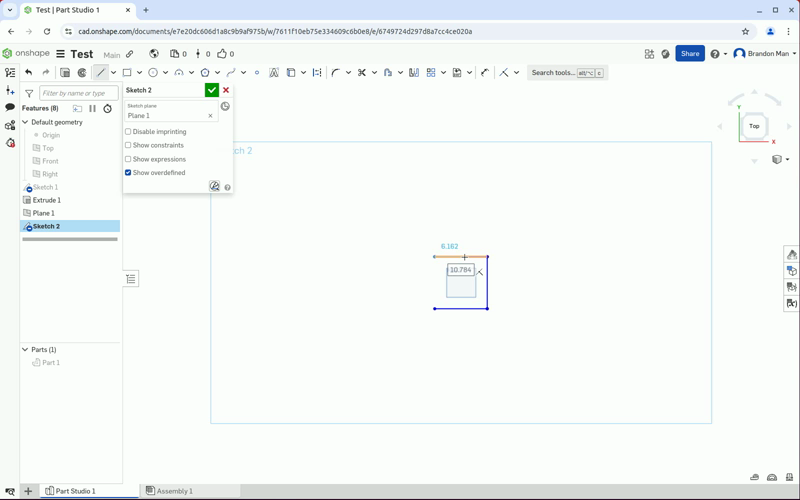
key_down(shift)
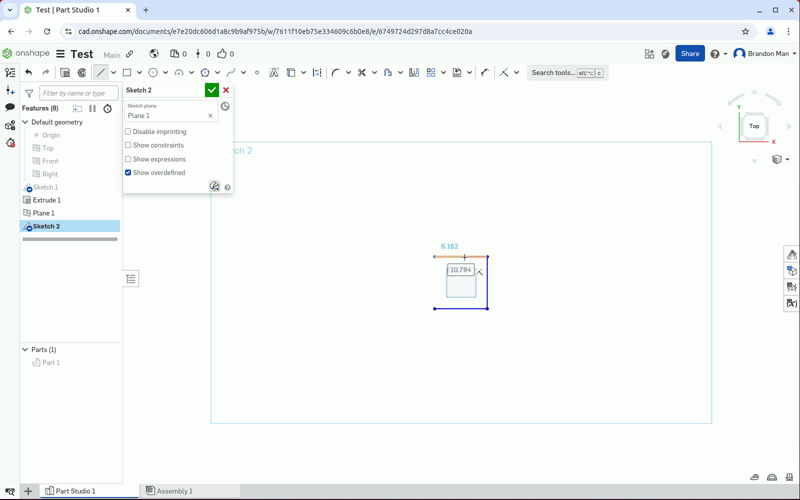
mouse_move(434, 308)
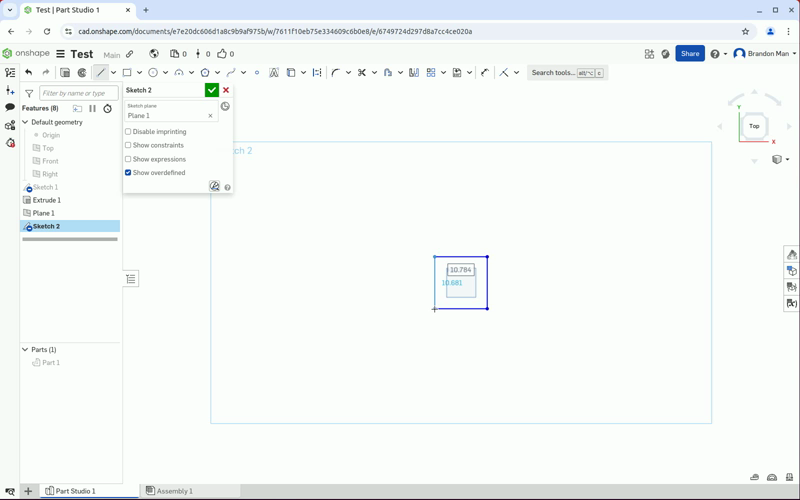
key_up(shift)
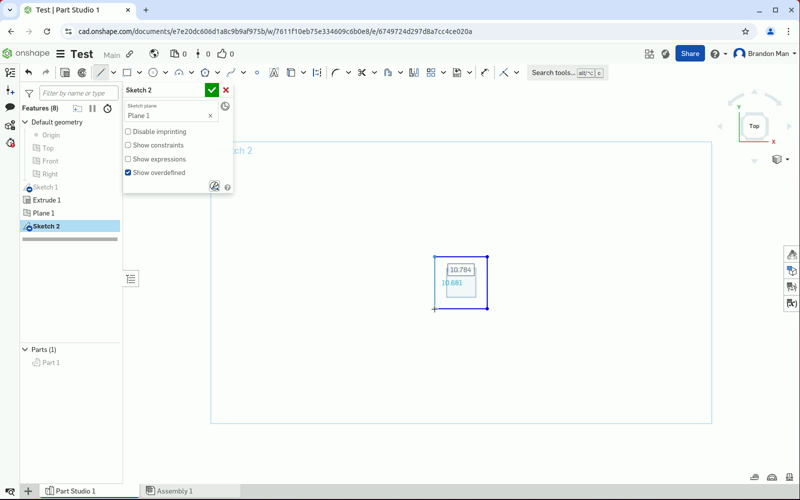
click(434, 308)
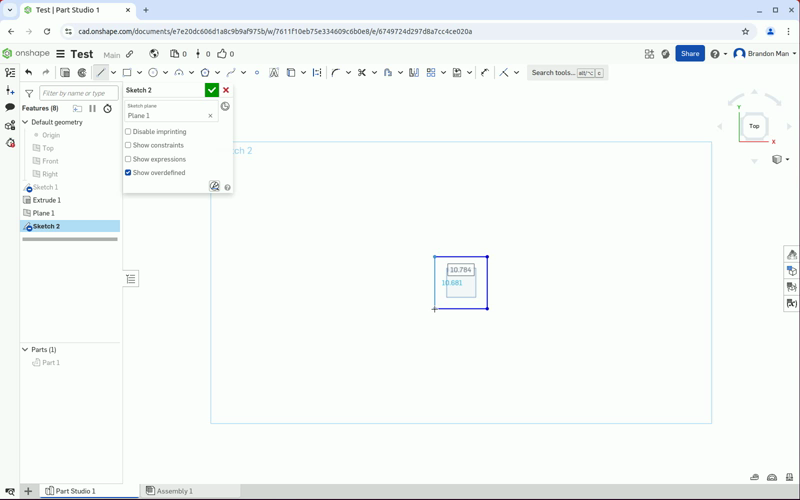
key(esc)
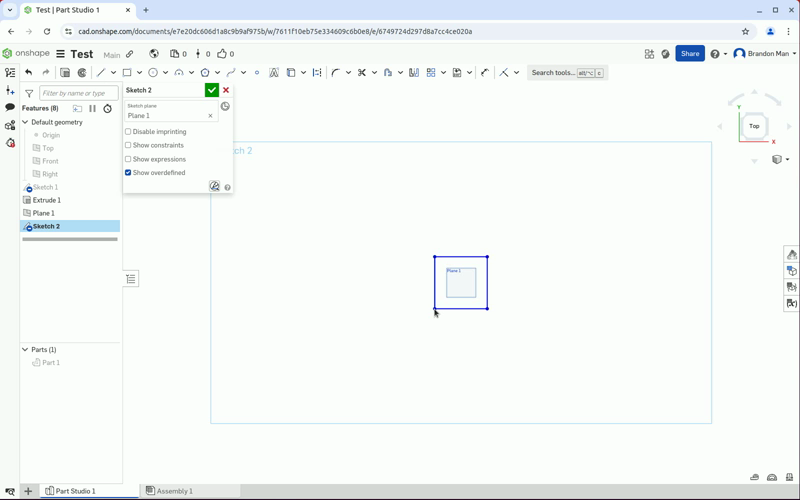
mouse_move(474, 284)
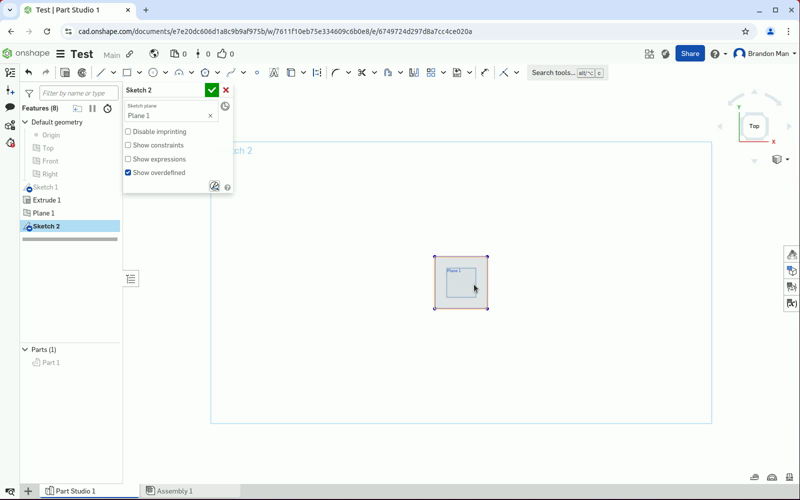
click(474, 284)
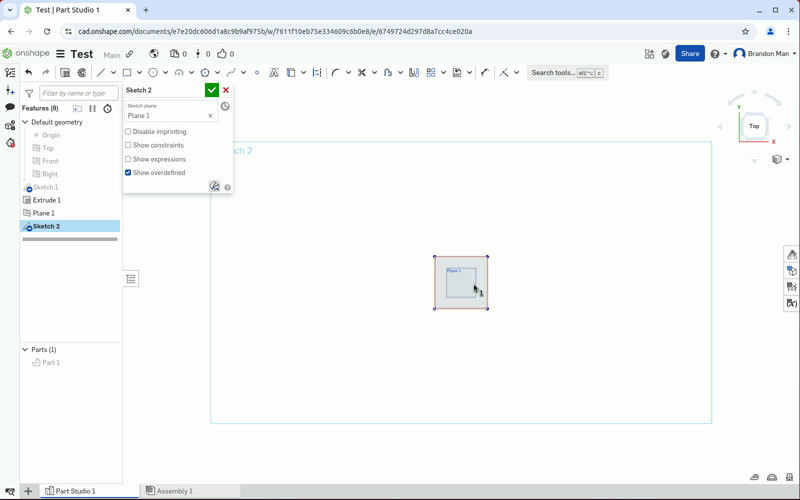
mouse_move(73, 352)
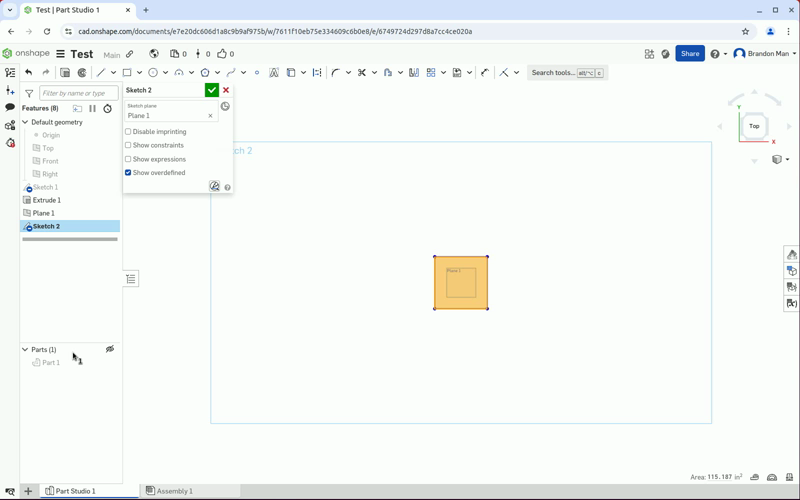
key(shift+y)
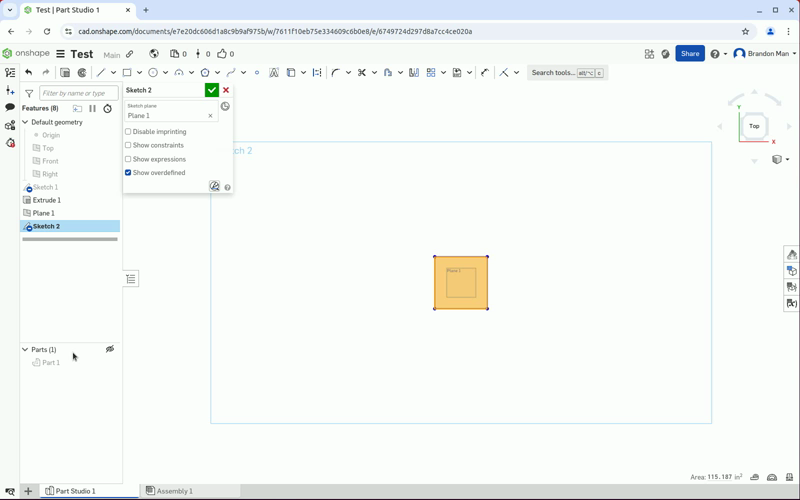
key(shift+e)
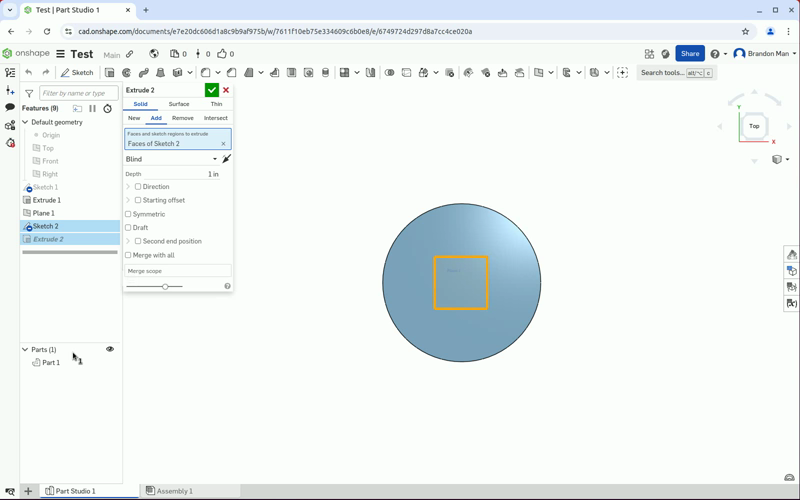
mouse_move(143, 106)
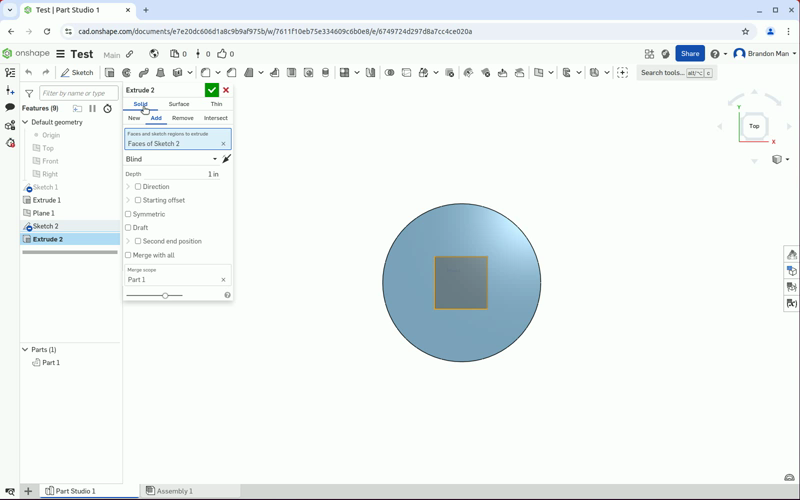
click(143, 106)
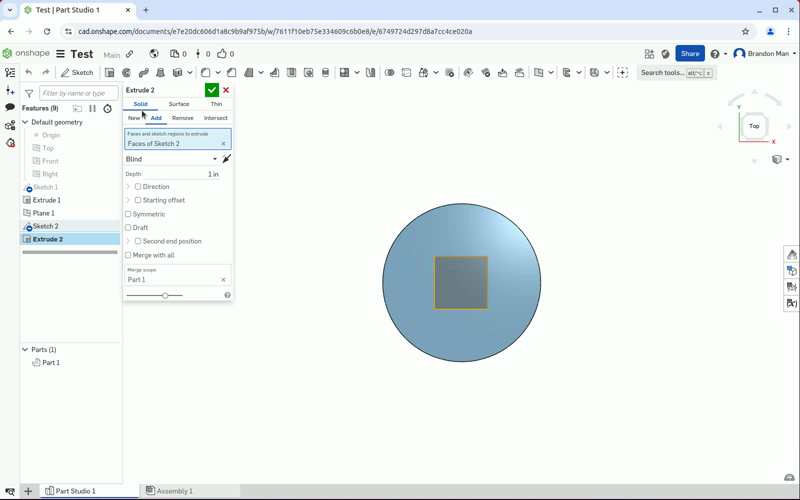
mouse_move(137, 120)
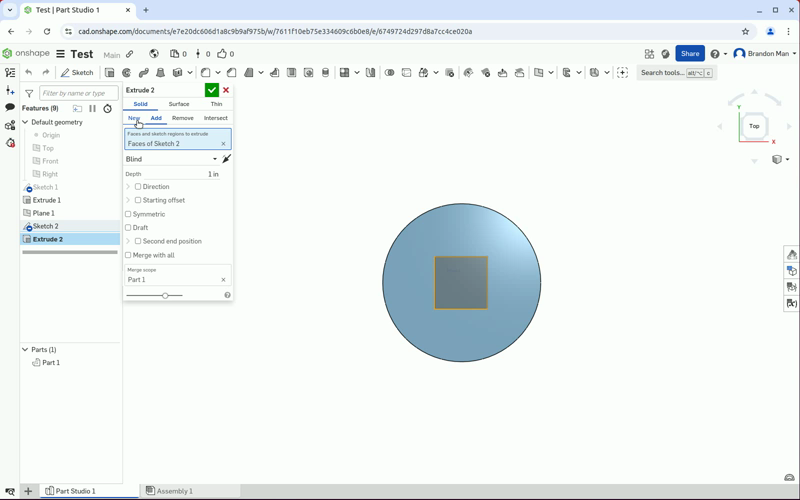
click(137, 120)
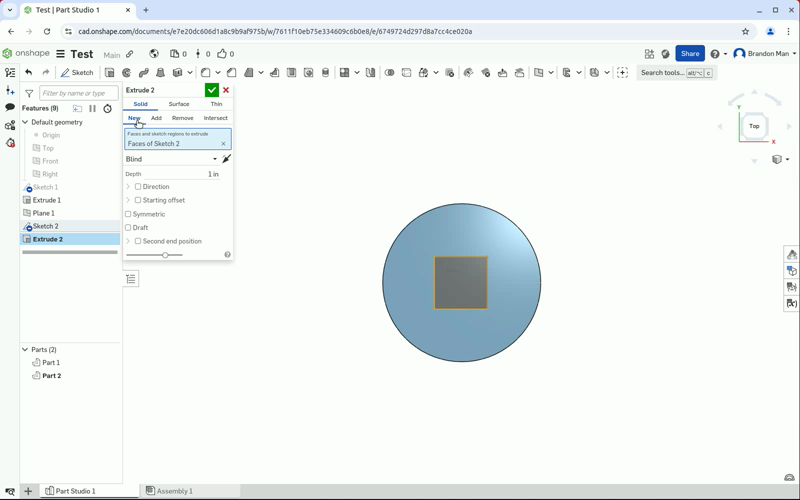
key(tab, 4)
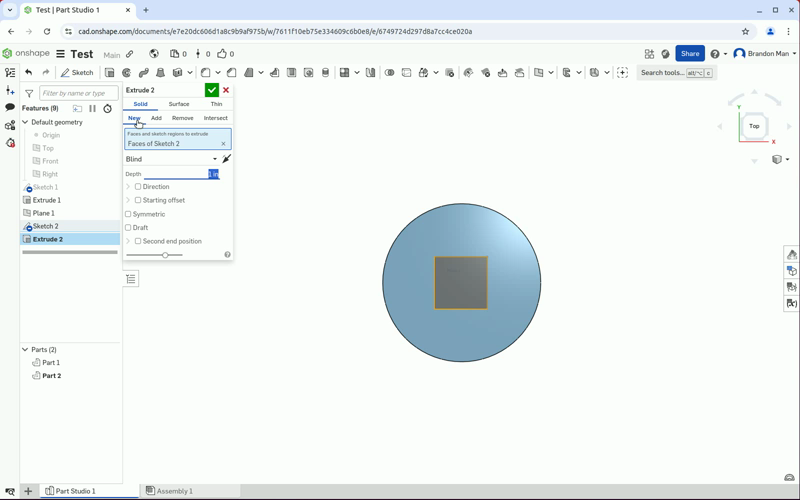
text(20.942)
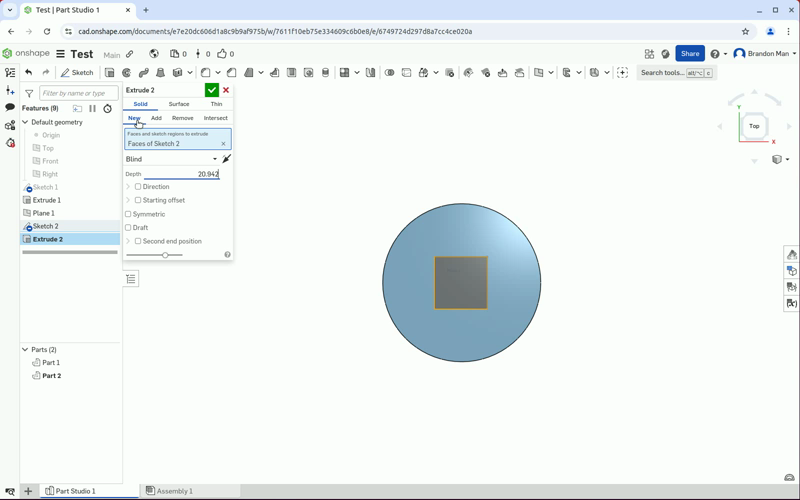
key(enter)
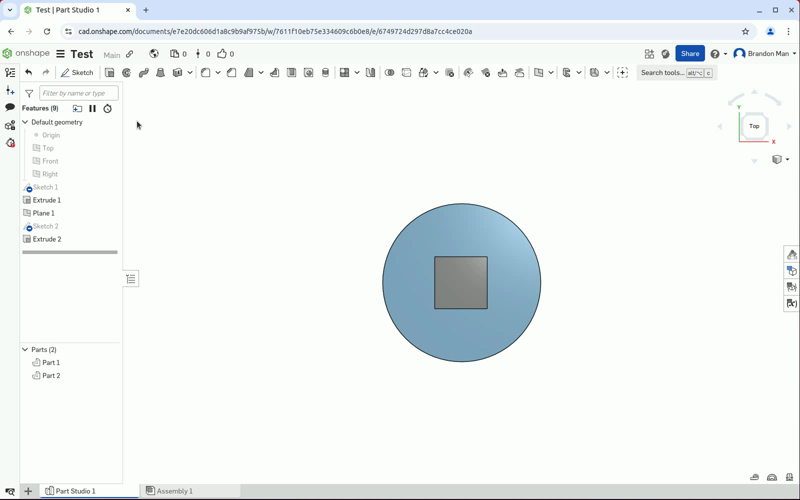
key(shift+h)
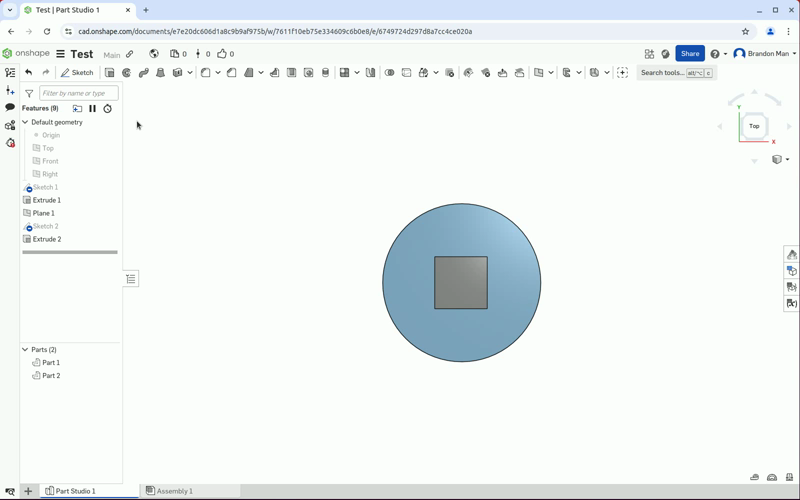
key(shift+h)
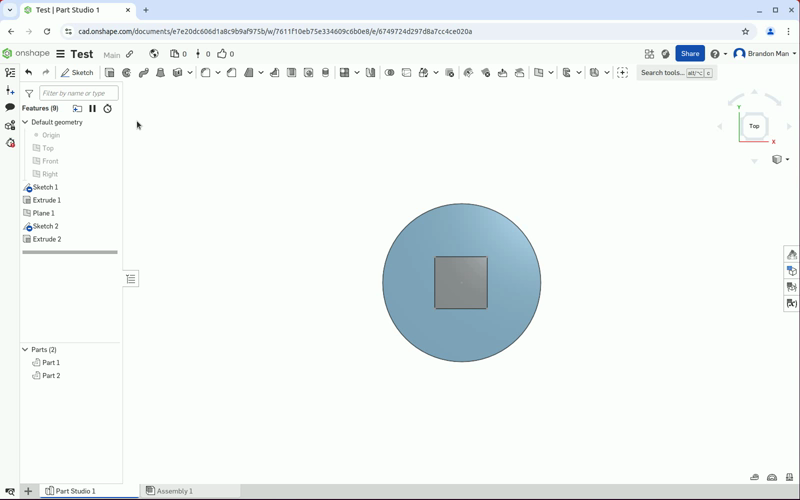
key(shift+7)
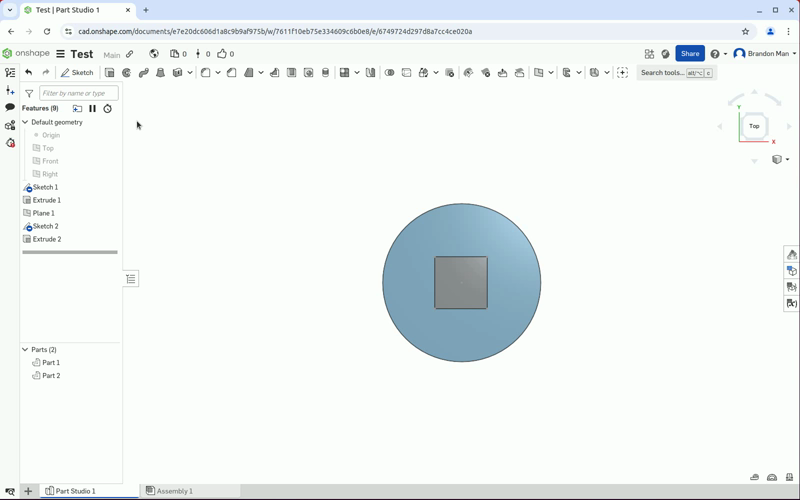
key(up, 3)
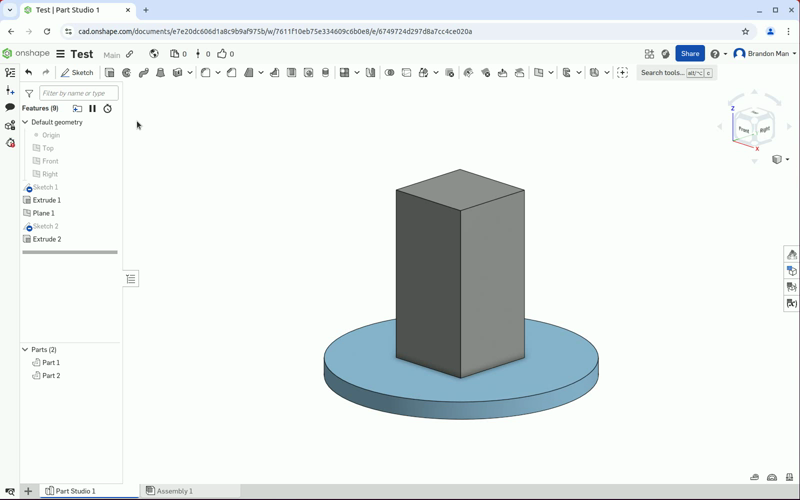
key(left, 3)
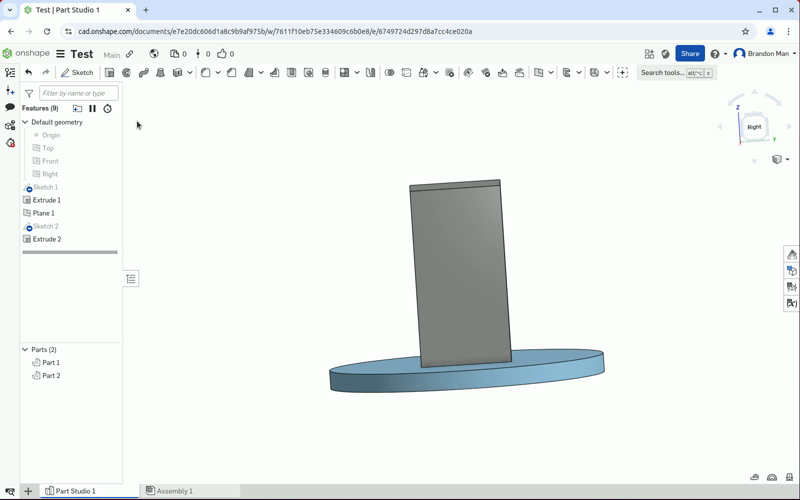
key(right, 3)
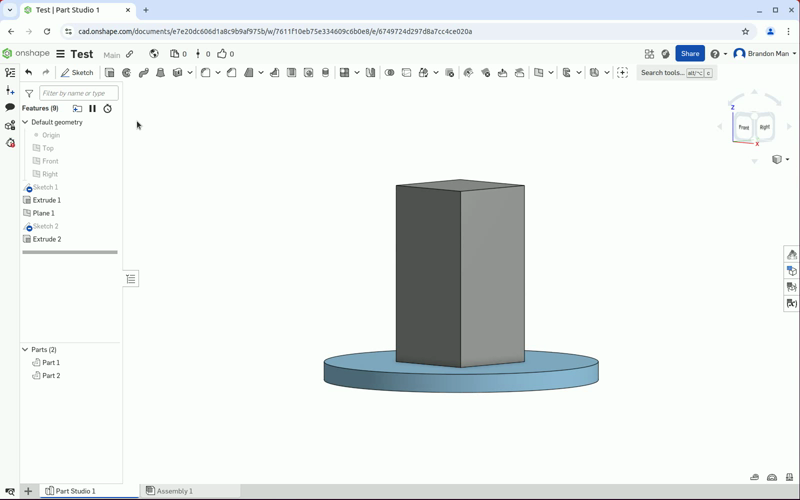
key(down, 3)
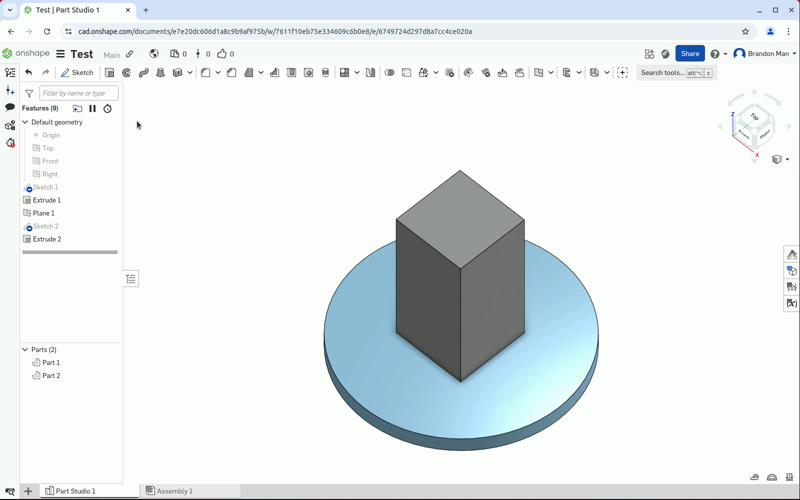
mouse_move(73, 189)
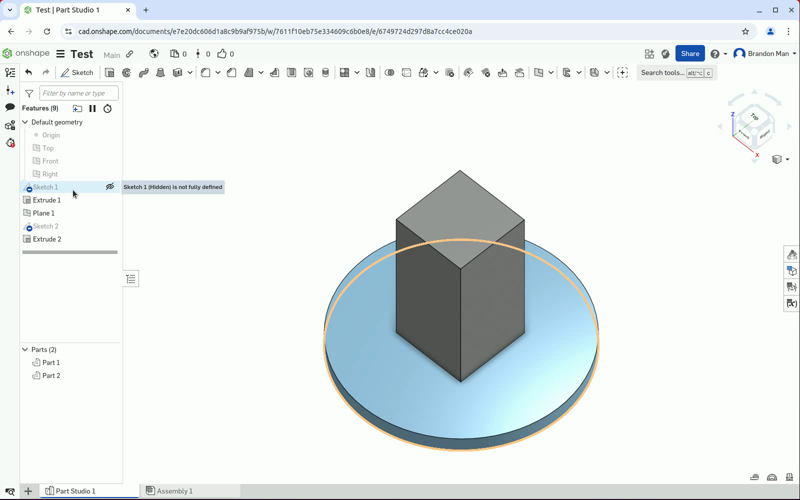
click(73, 189)